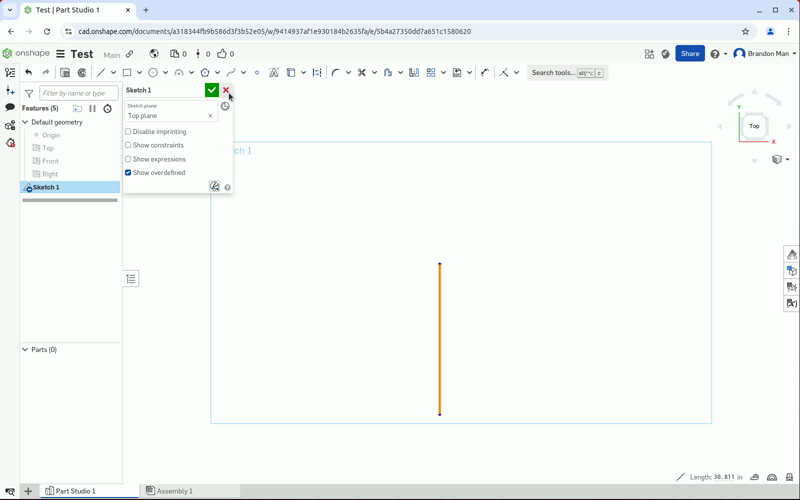
key(shift+h)
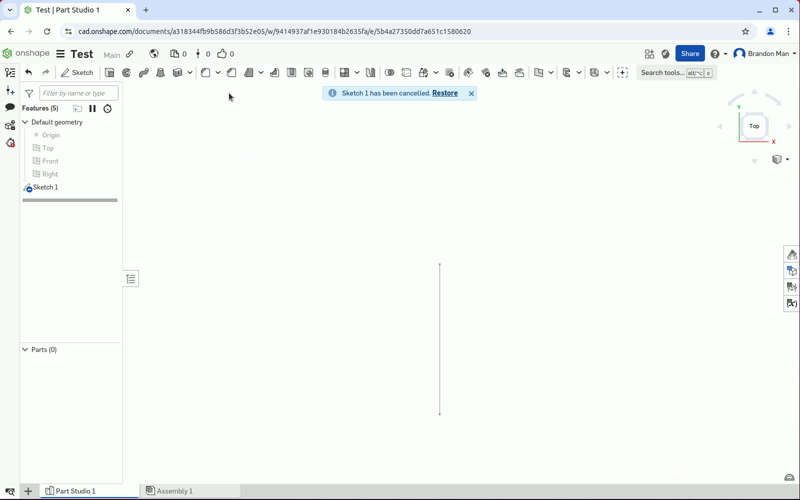
key(shift+s)
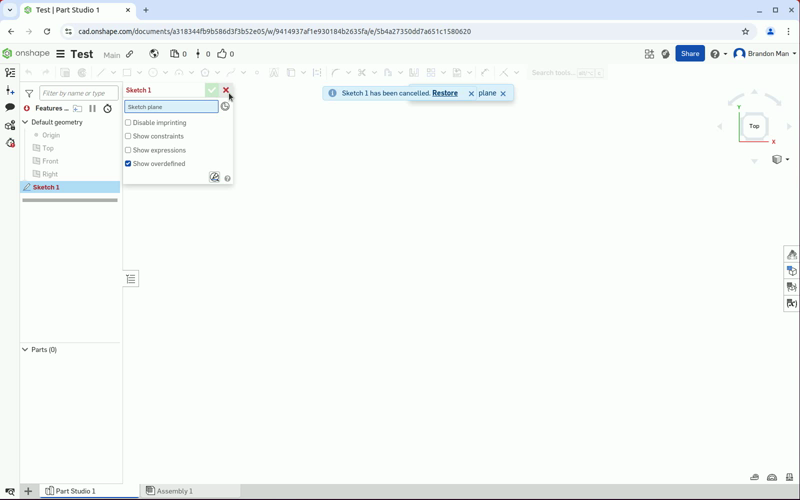
mouse_move(73, 150)
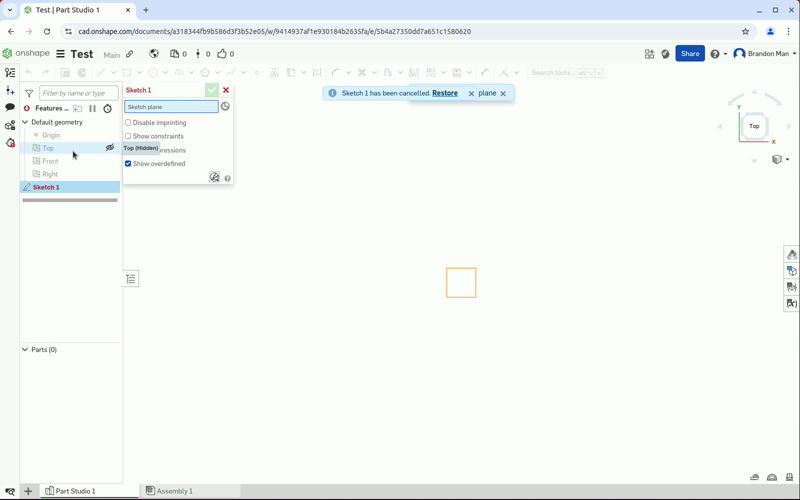
click(73, 150)
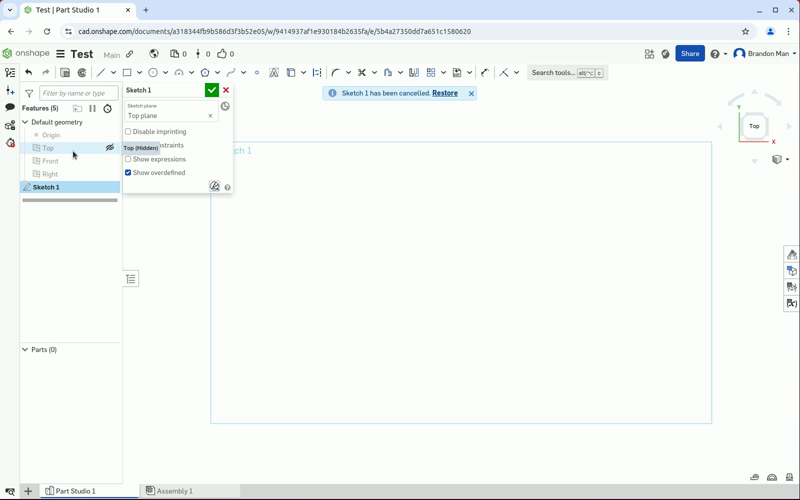
mouse_move(73, 352)
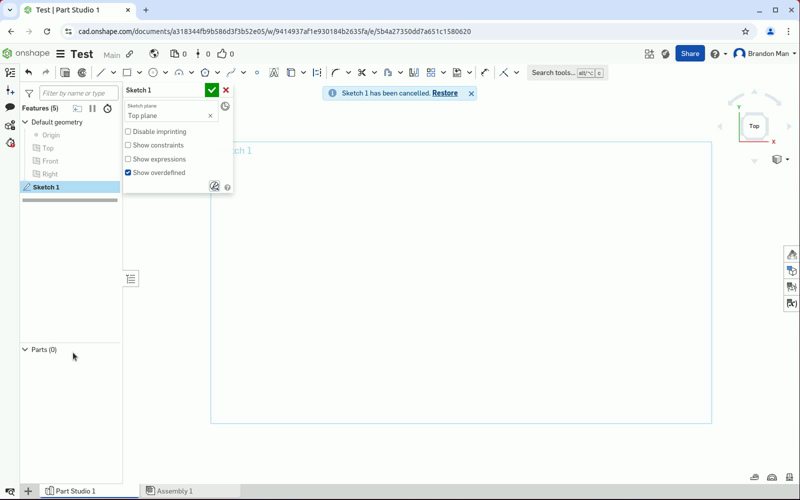
key(y)
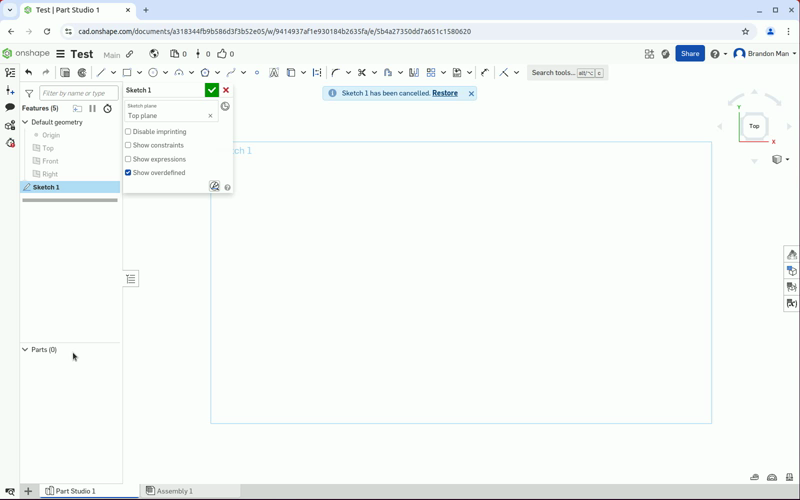
key(l)
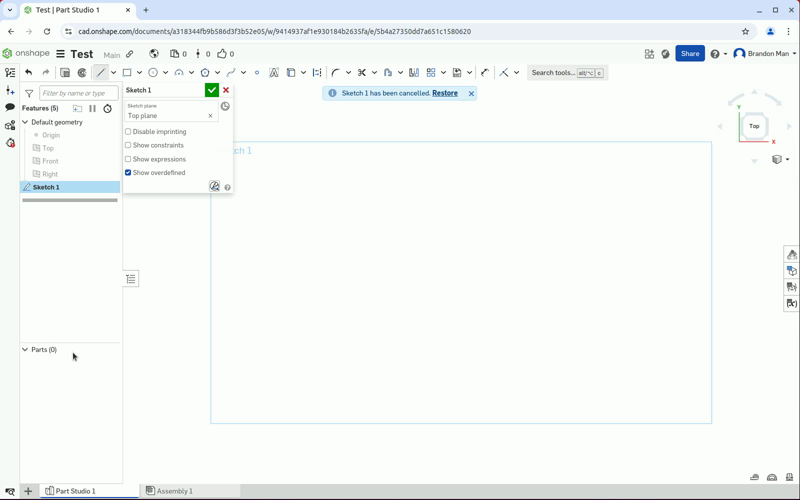
key_down(shift)
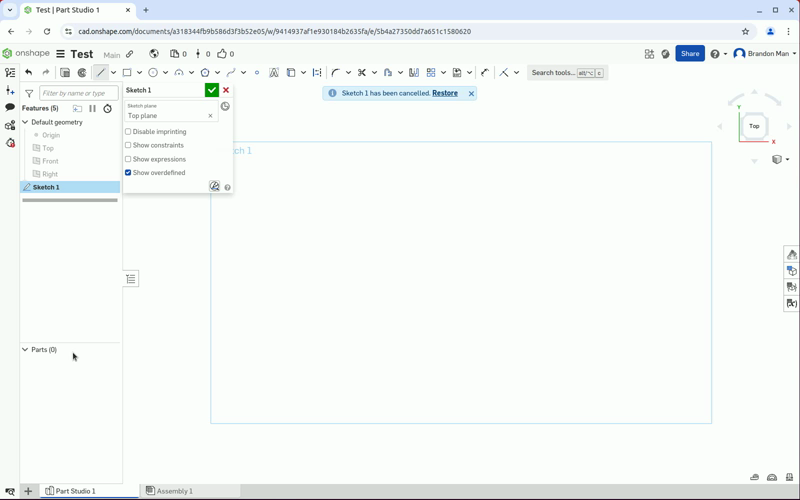
mouse_move(401, 327)
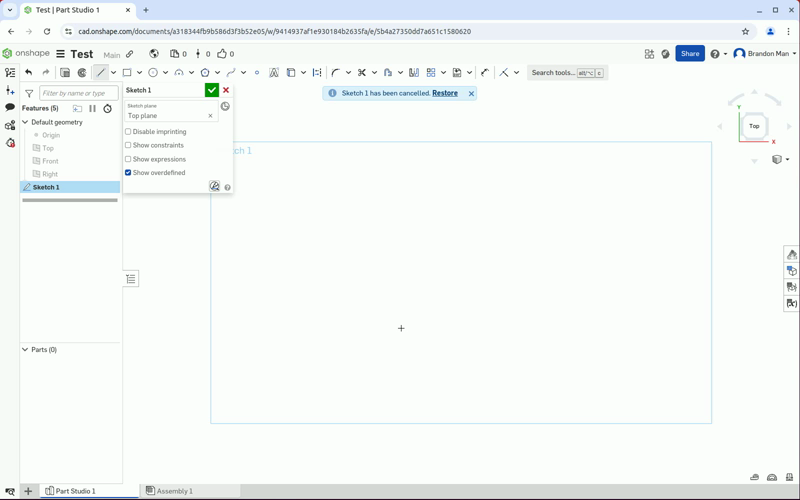
click(401, 327)
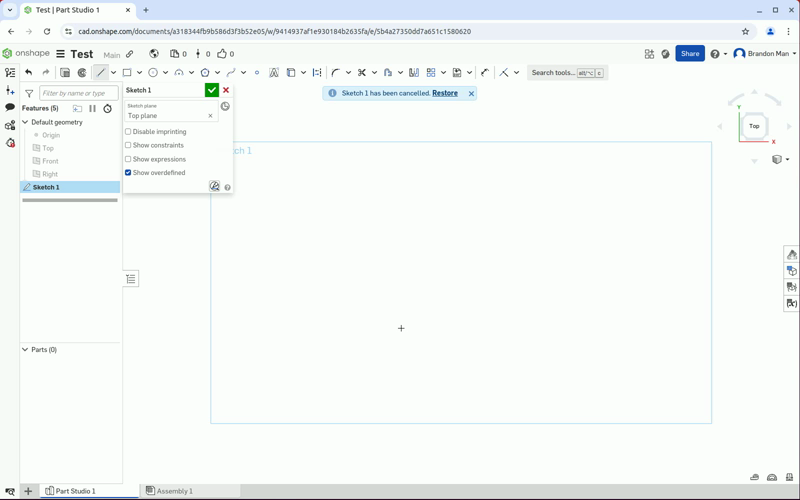
key_up(shift)
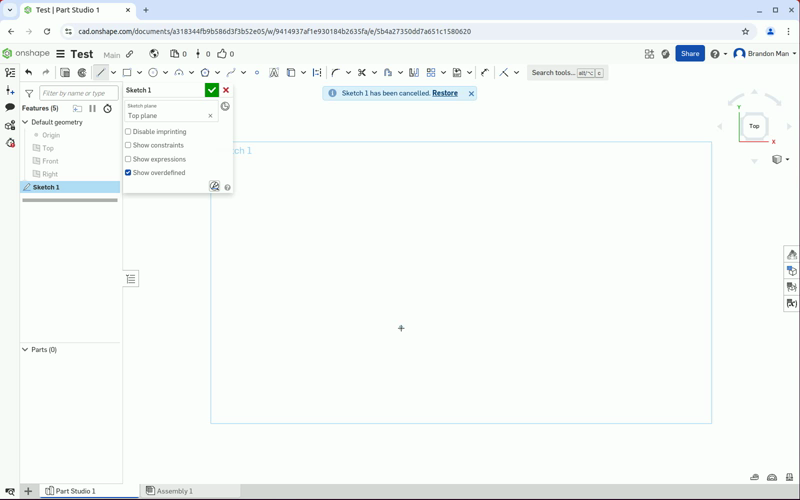
key_down(shift)
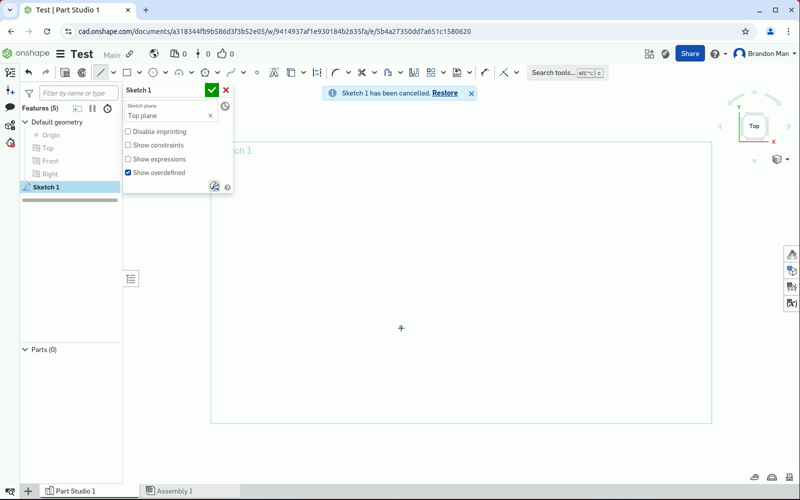
mouse_move(495, 327)
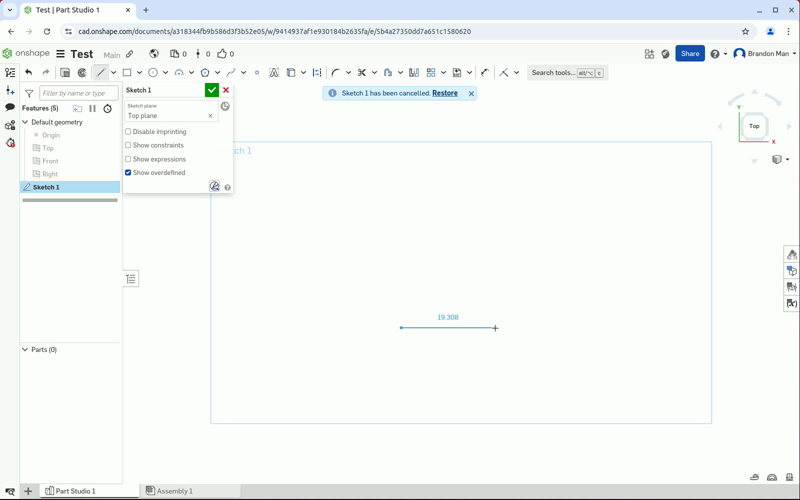
click(495, 327)
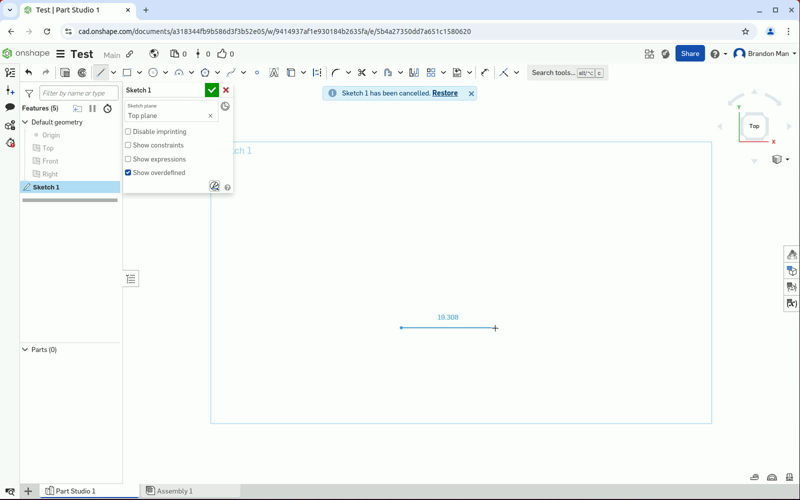
key_up(shift)
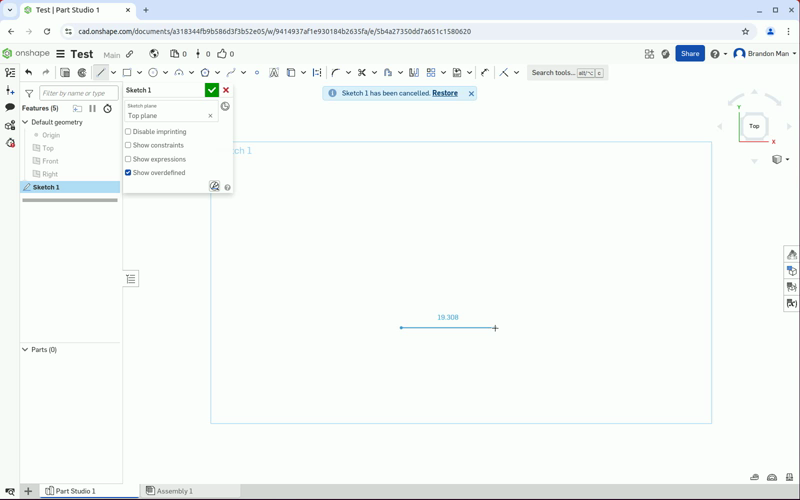
key(esc)
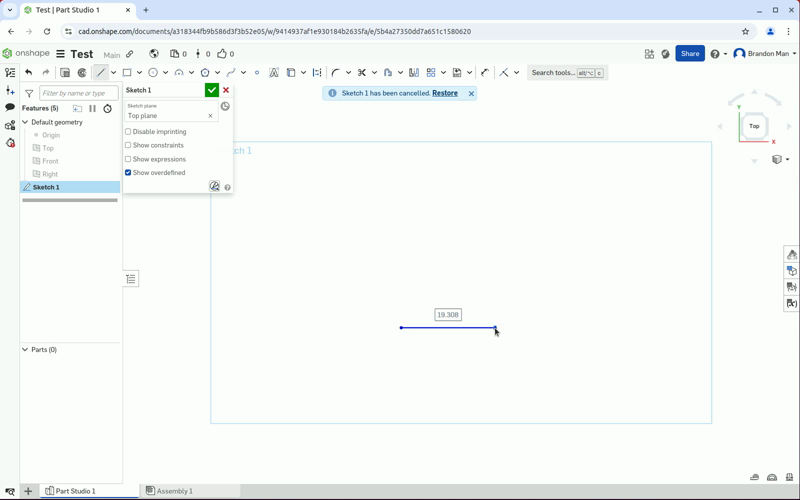
key(a)
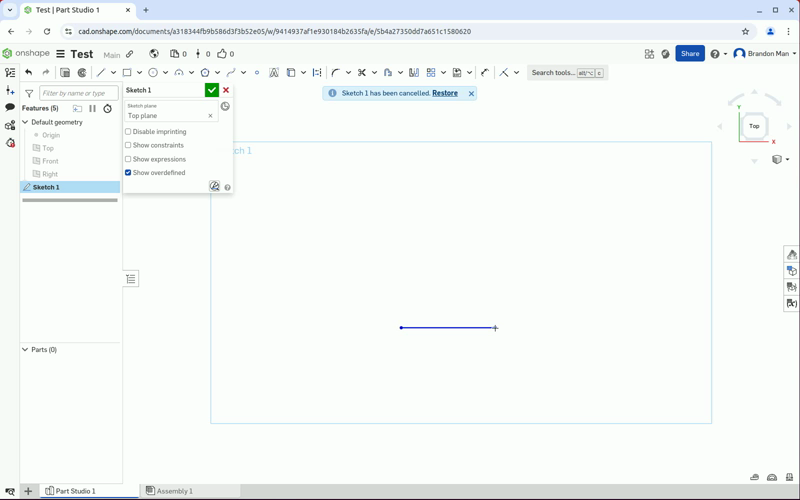
mouse_move(495, 327)
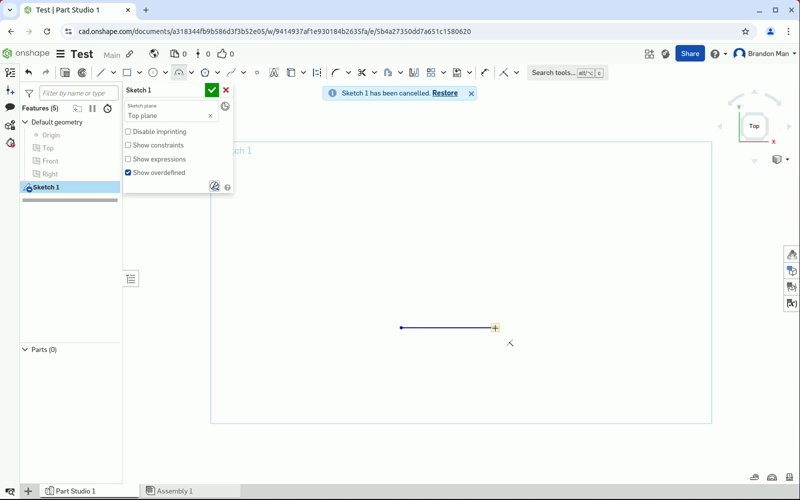
click(495, 327)
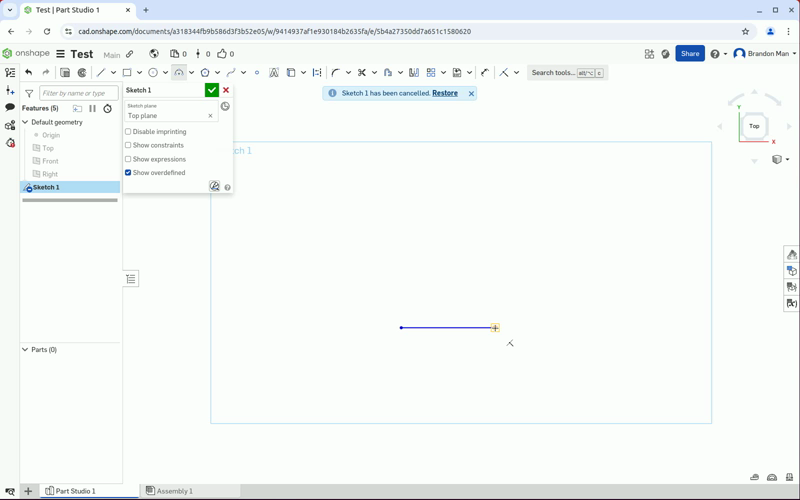
key_down(shift)
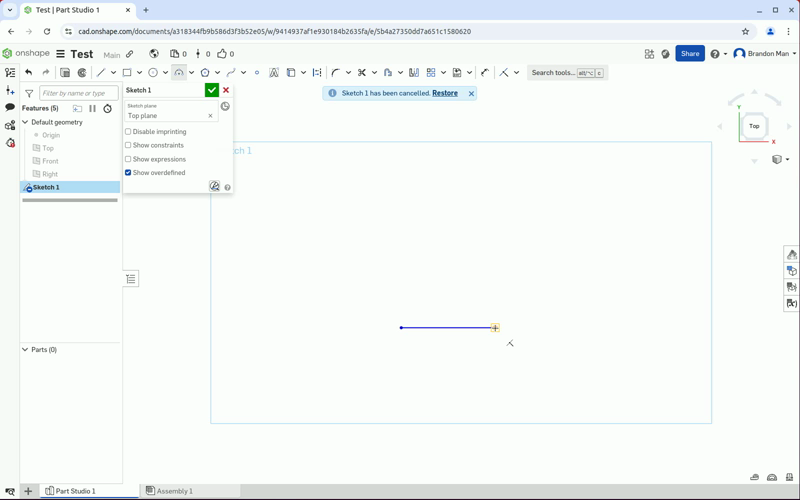
mouse_move(495, 237)
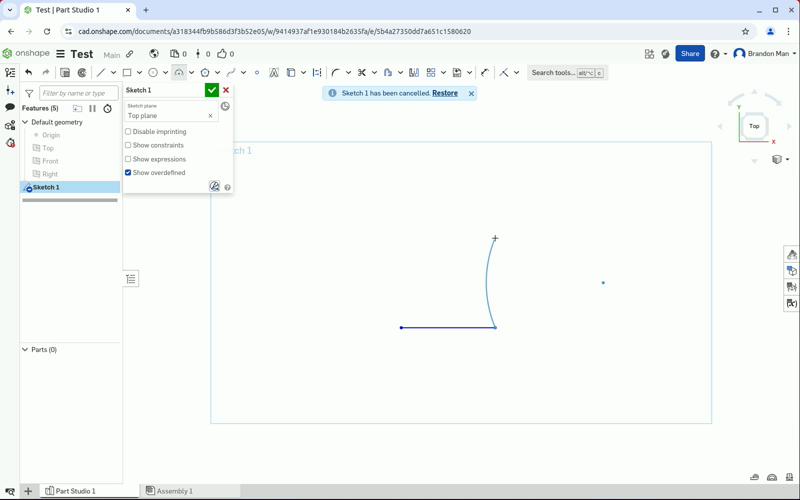
click(495, 237)
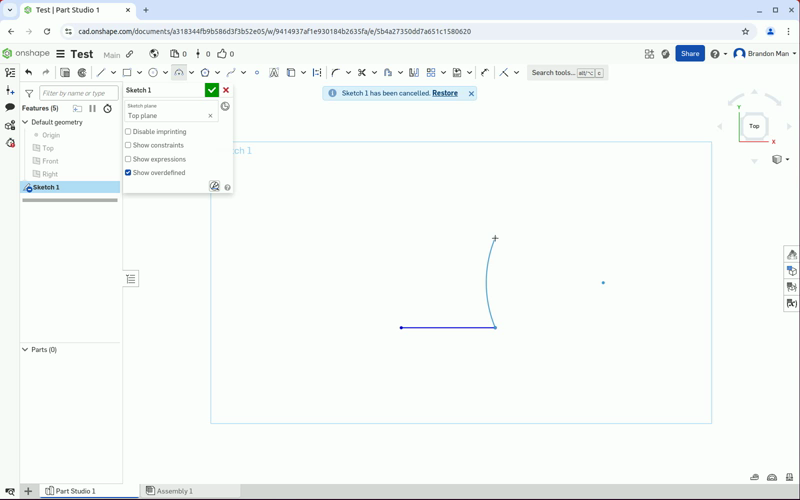
mouse_move(469, 282)
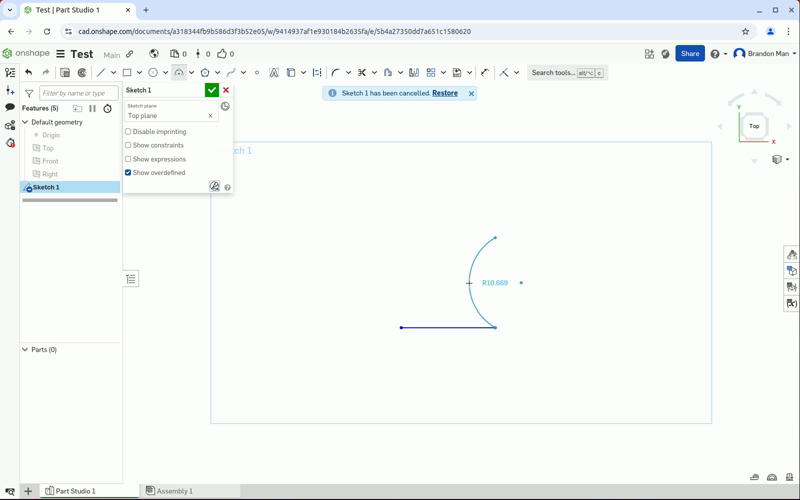
click(469, 282)
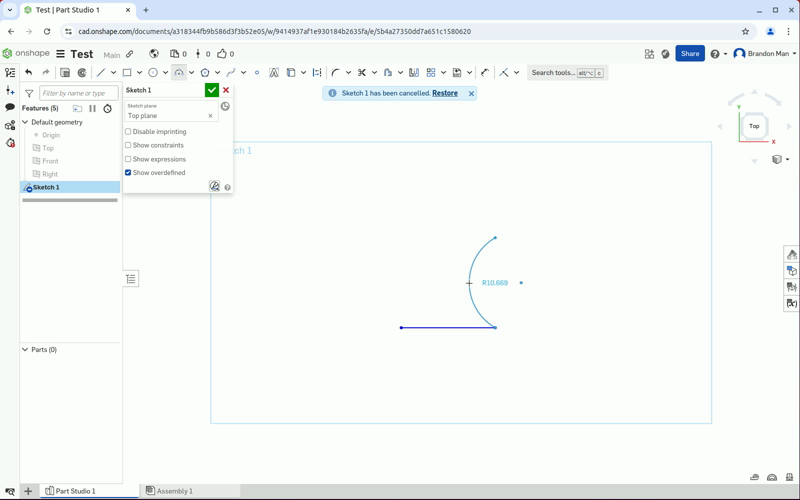
key_up(shift)
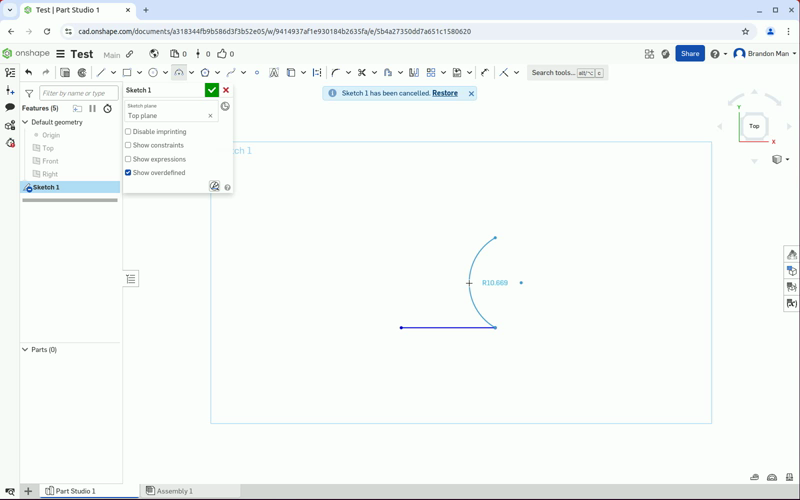
key(esc)
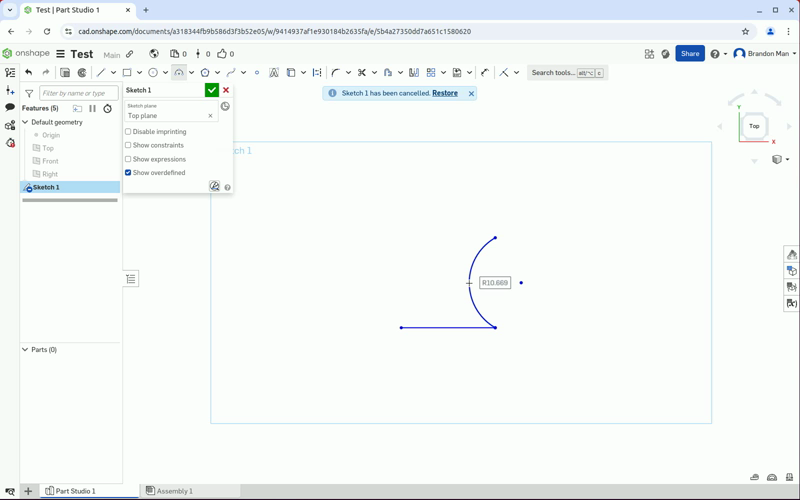
key(l)
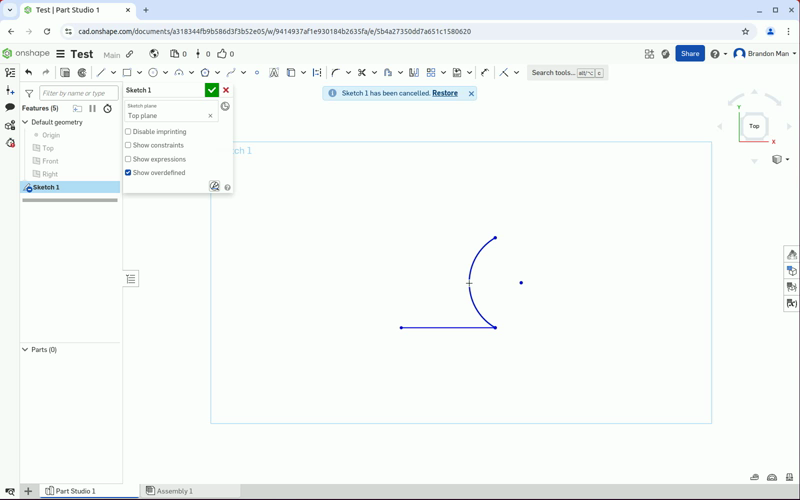
mouse_move(495, 237)
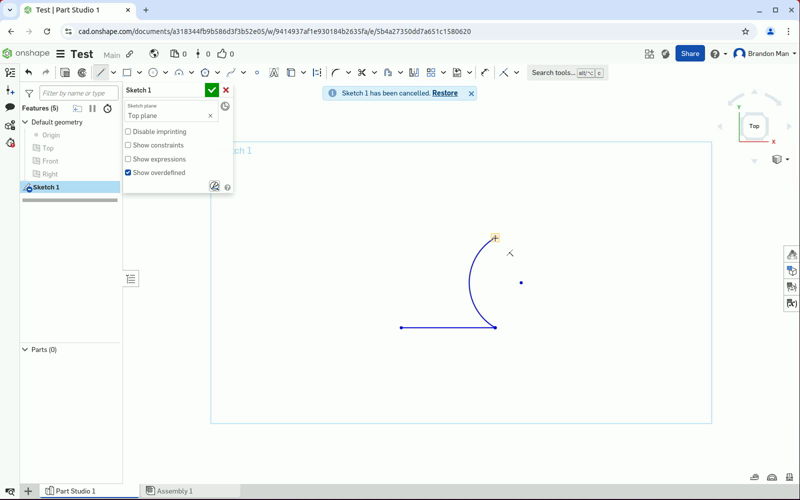
click(495, 237)
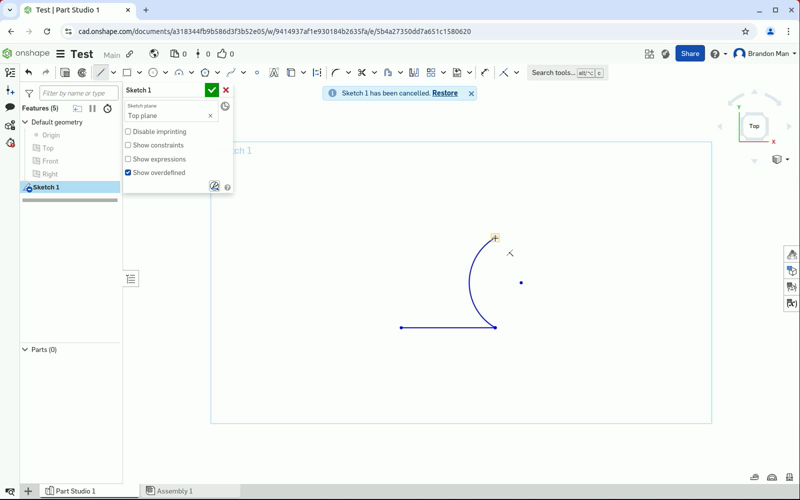
key_down(shift)
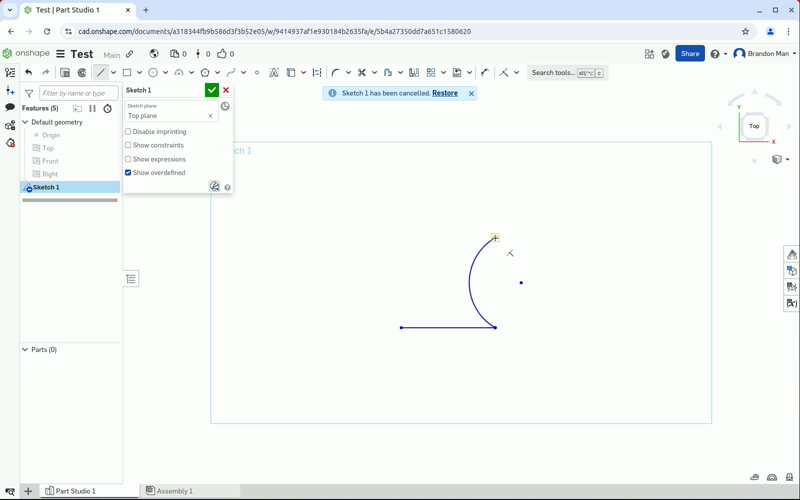
mouse_move(401, 237)
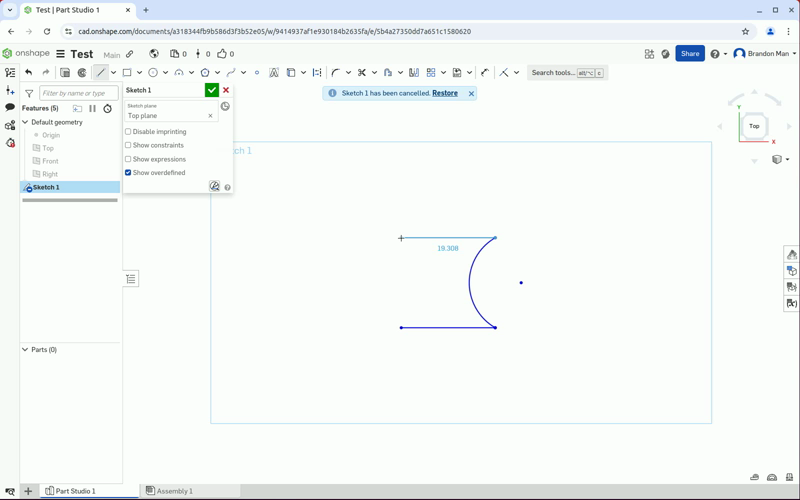
click(401, 237)
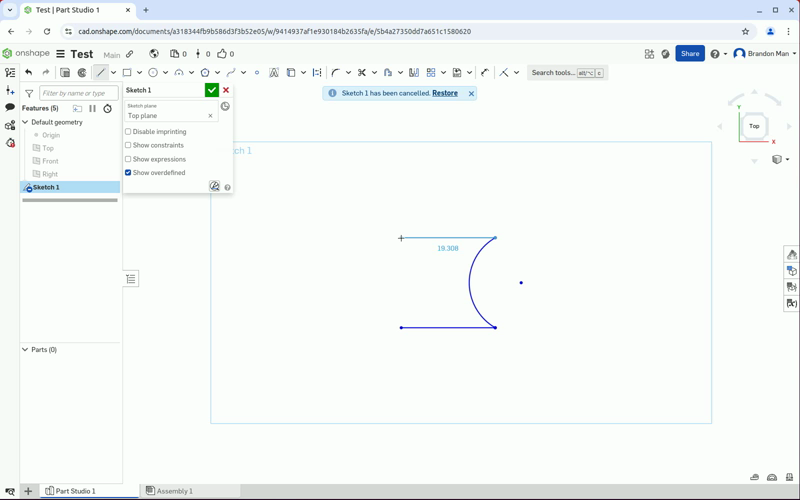
key_up(shift)
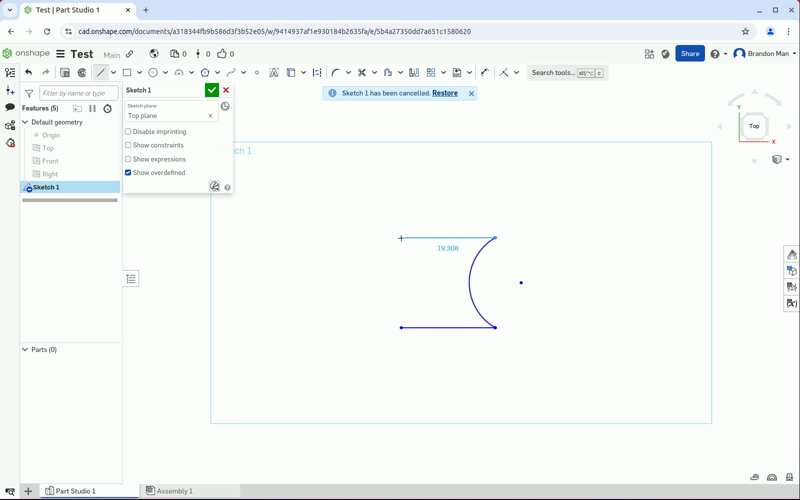
key_down(shift)
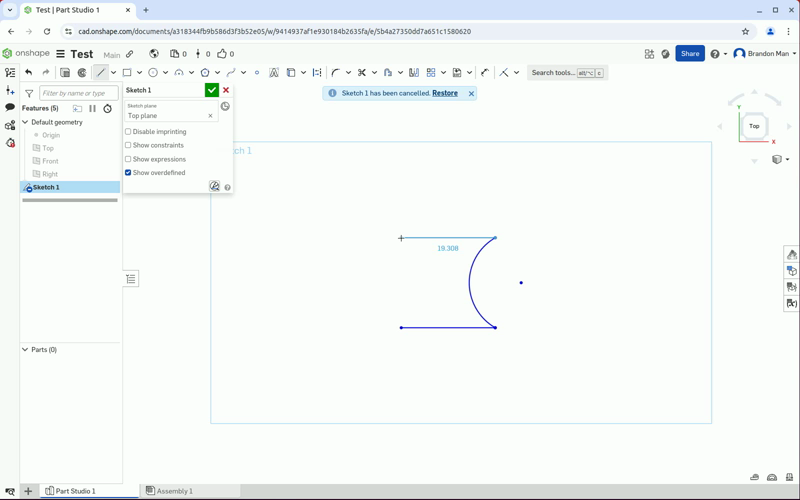
mouse_move(401, 327)
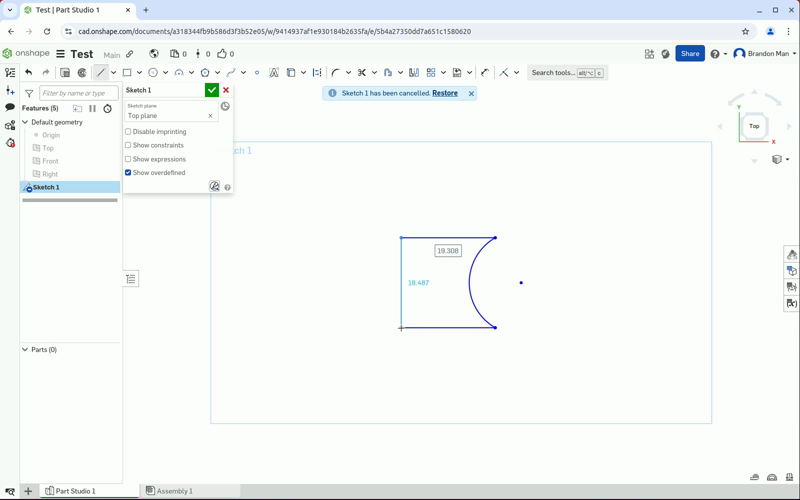
key_up(shift)
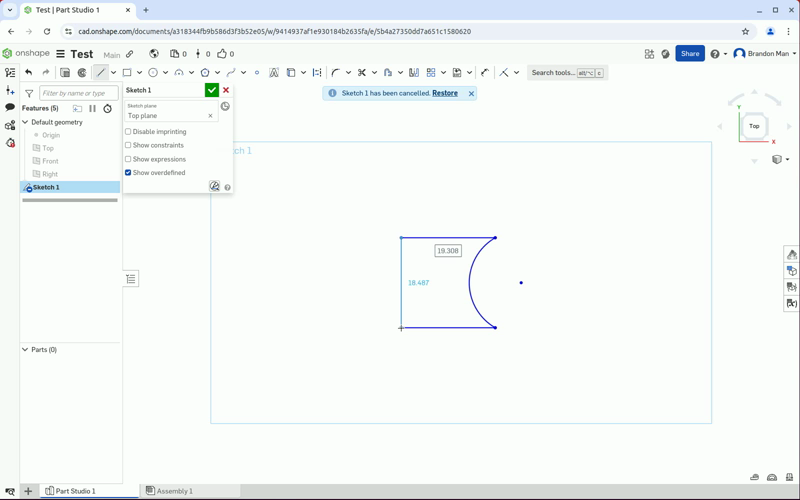
click(401, 327)
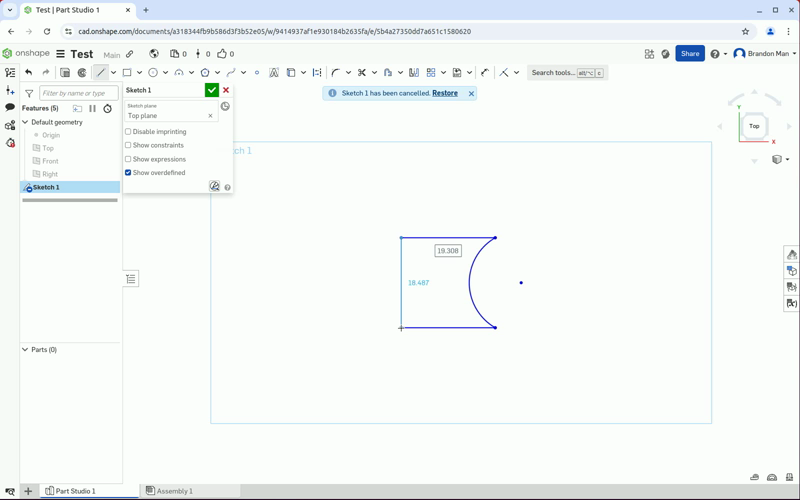
key(esc)
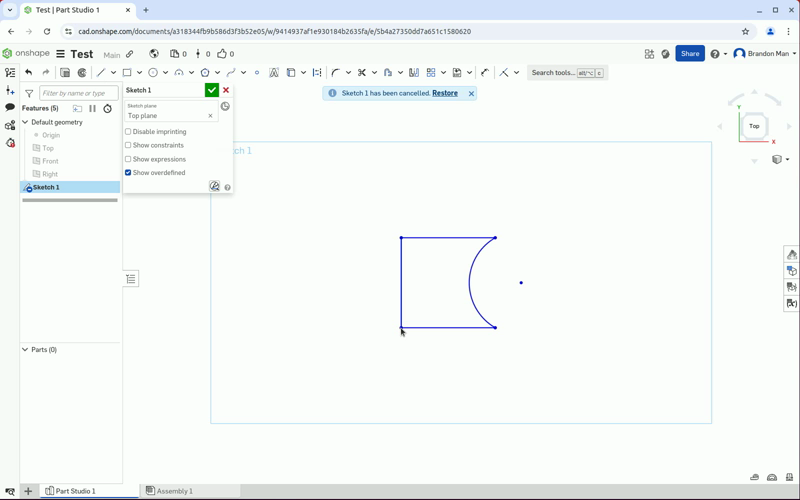
mouse_move(460, 315)
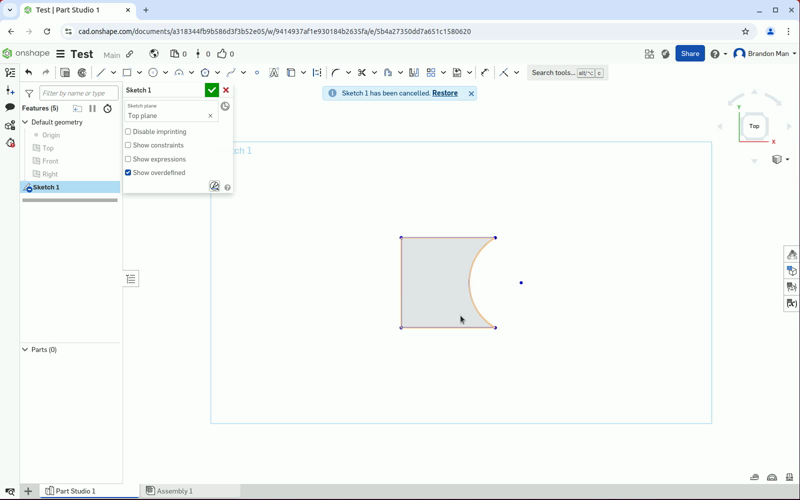
click(460, 315)
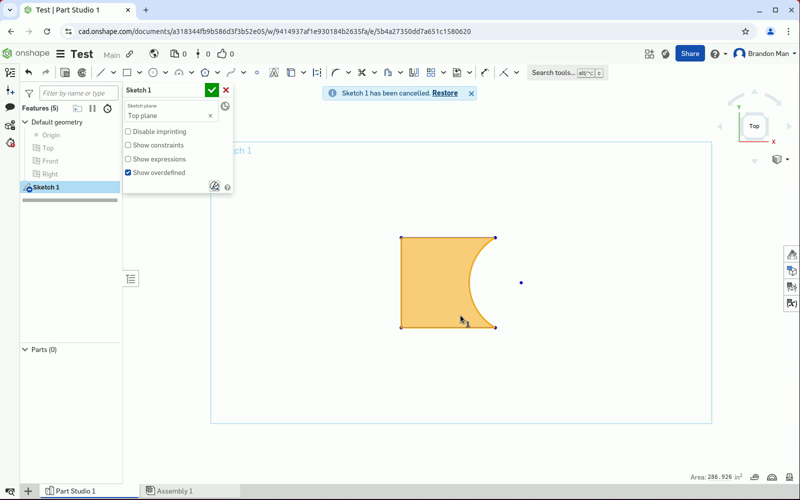
mouse_move(73, 352)
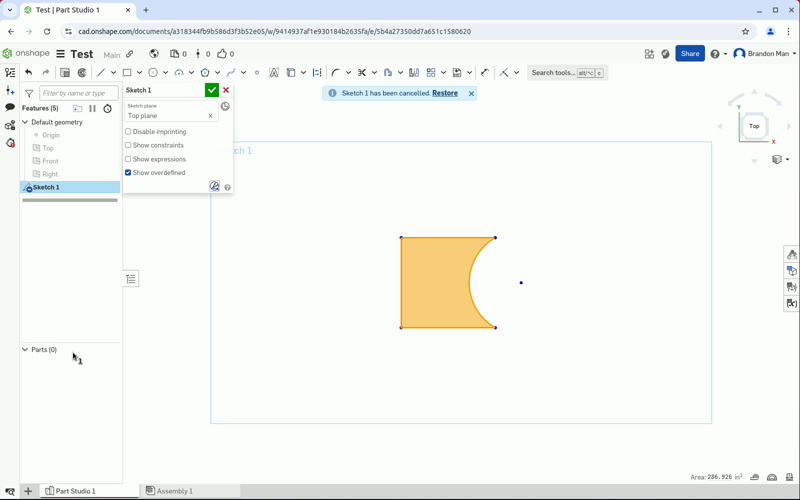
key(shift+y)
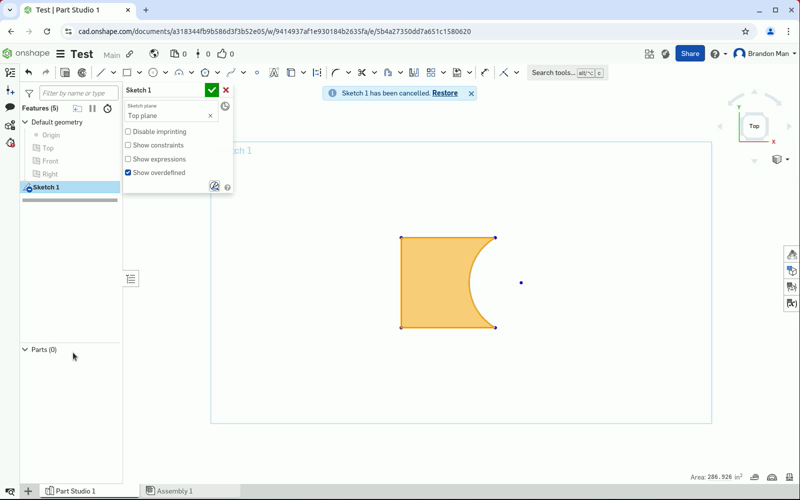
key(shift+e)
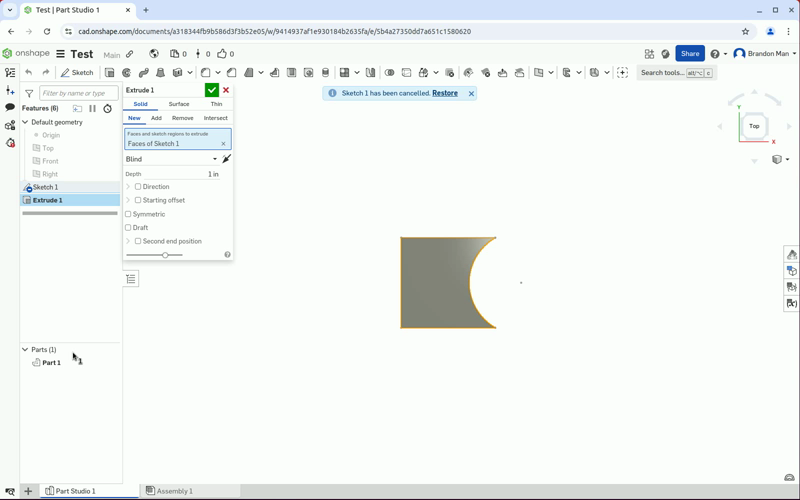
mouse_move(143, 106)
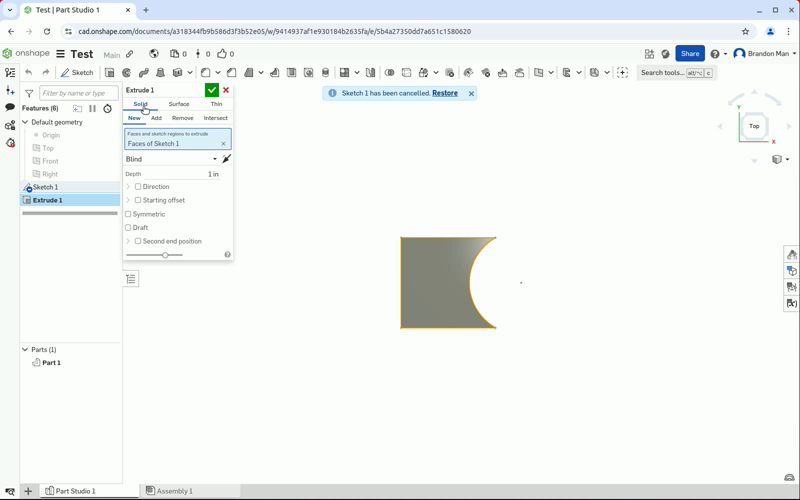
click(143, 106)
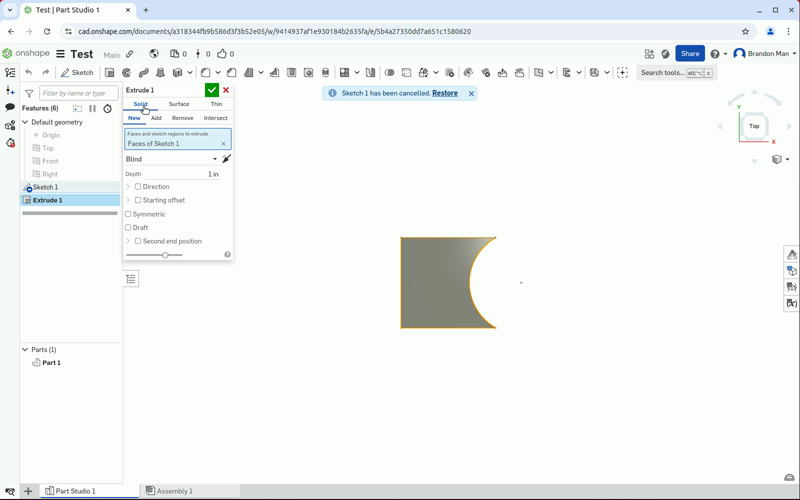
mouse_move(137, 120)
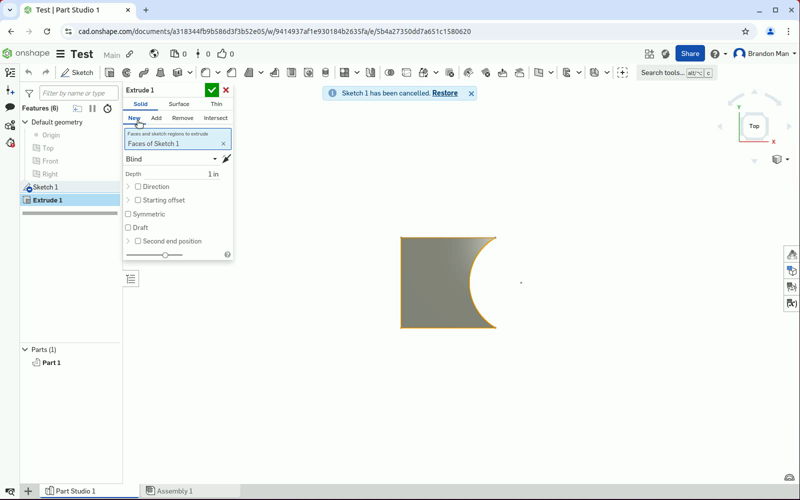
click(137, 120)
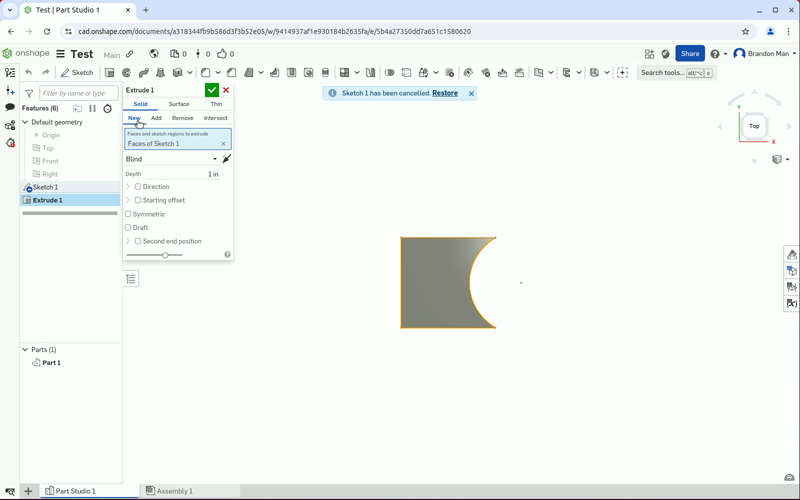
key(tab, 4)
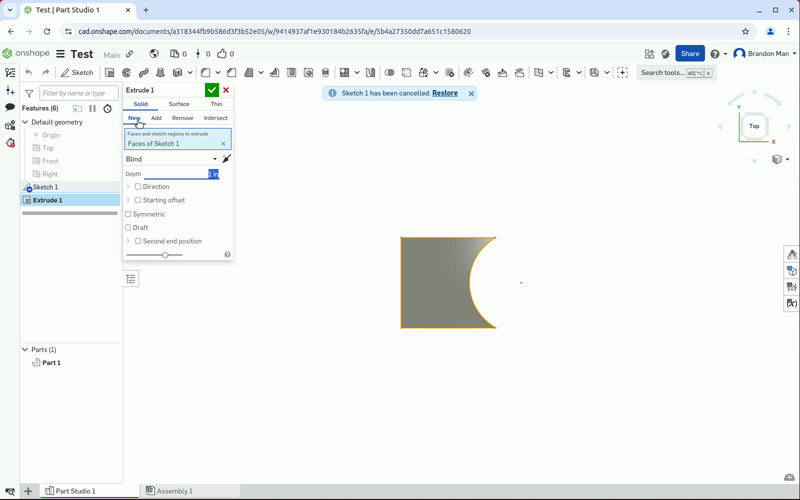
text(3.37)
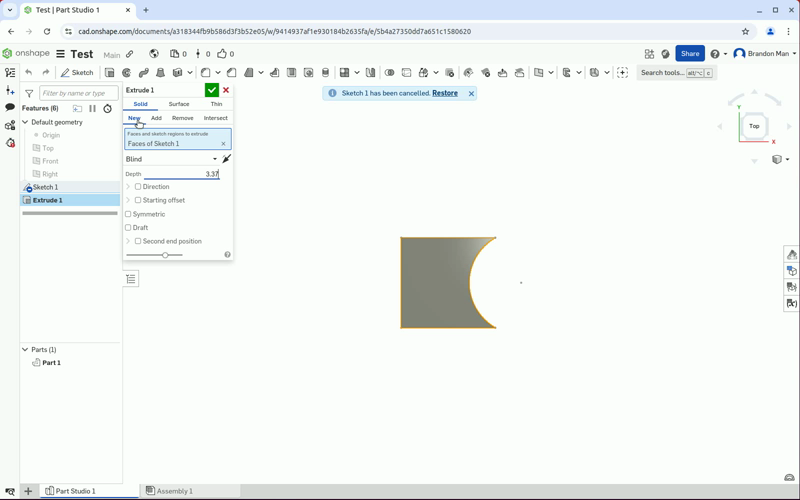
key(enter)
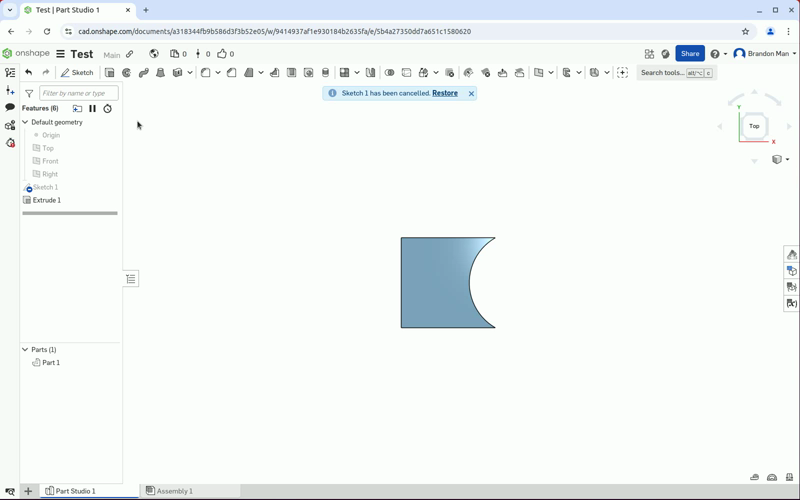
key(shift+h)
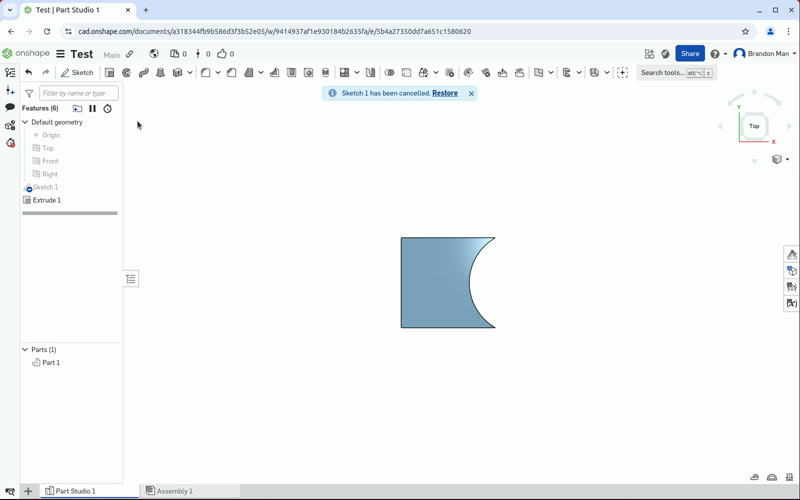
key(shift+h)
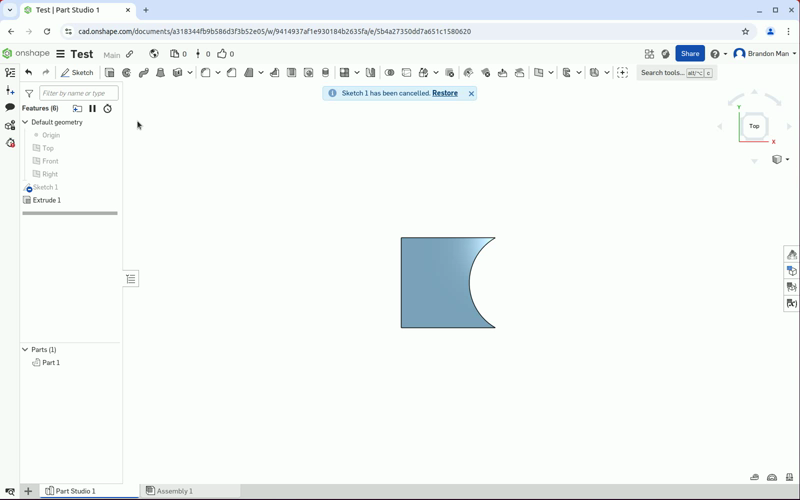
mouse_move(73, 189)
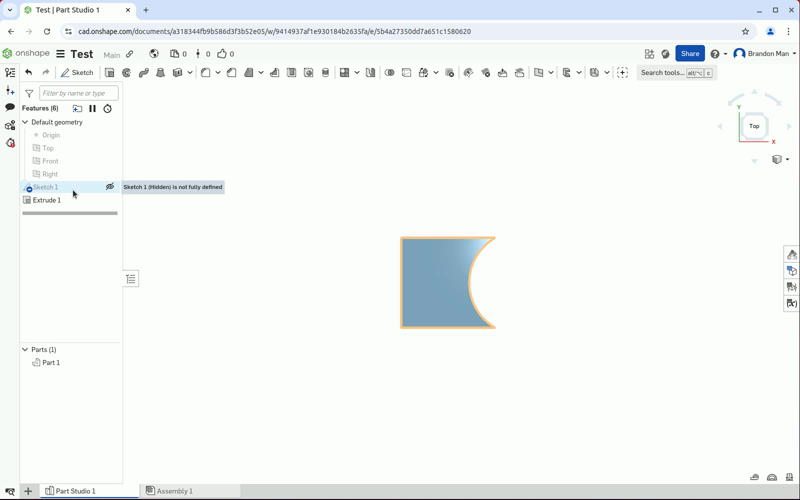
click(73, 189)
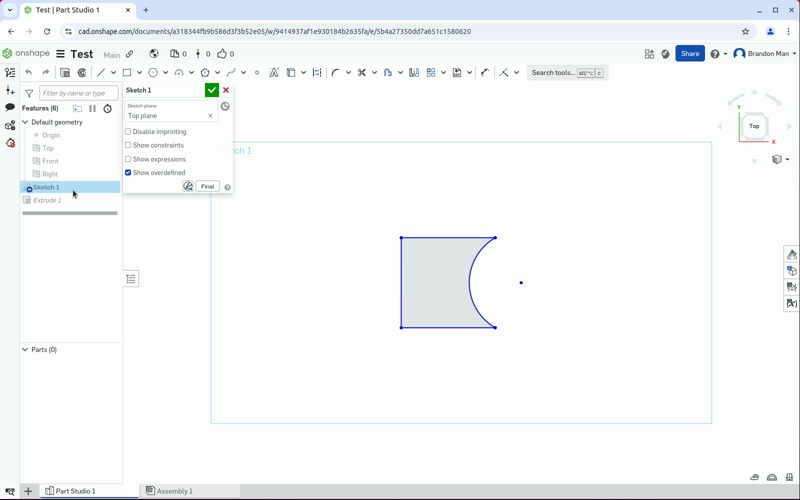
mouse_move(229, 92)
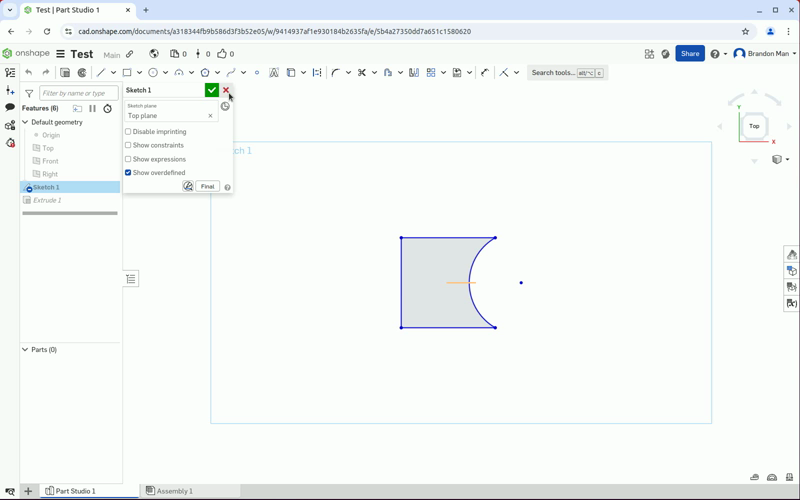
click(229, 92)
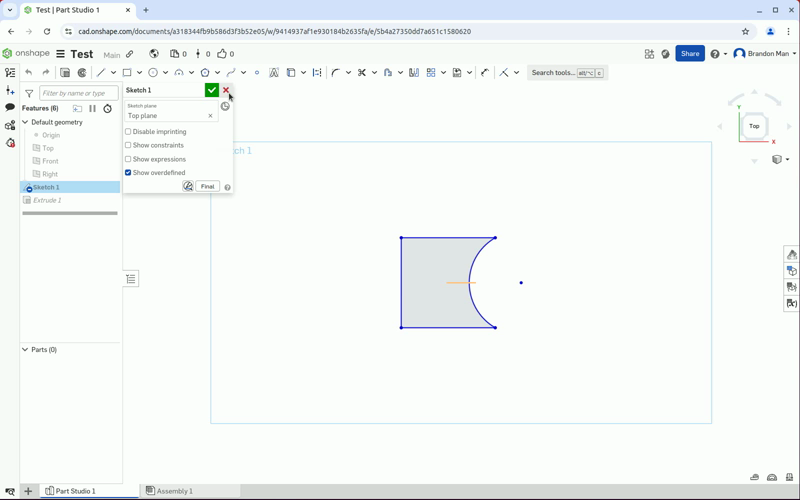
key(shift+s)
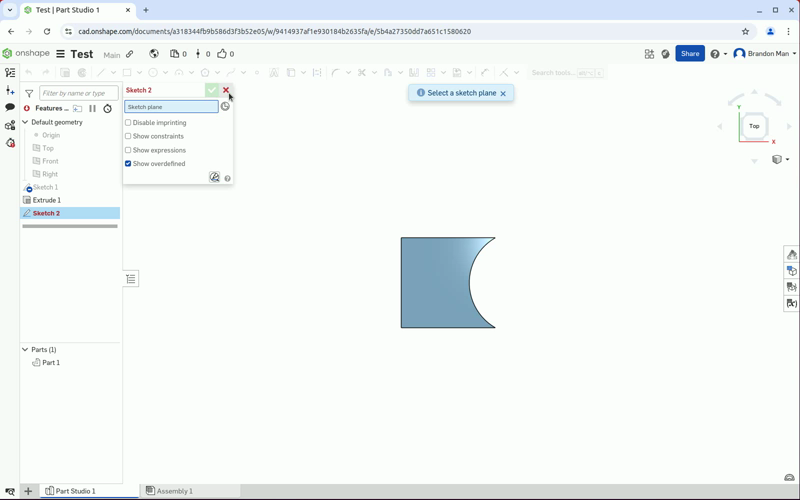
mouse_move(73, 150)
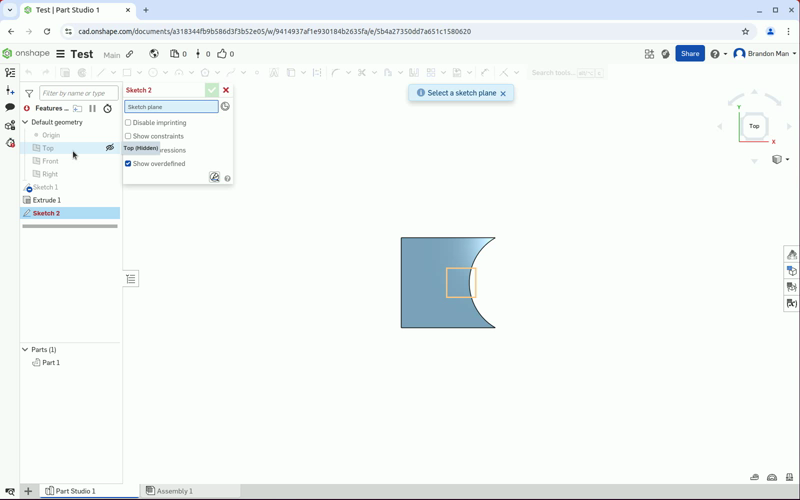
click(73, 150)
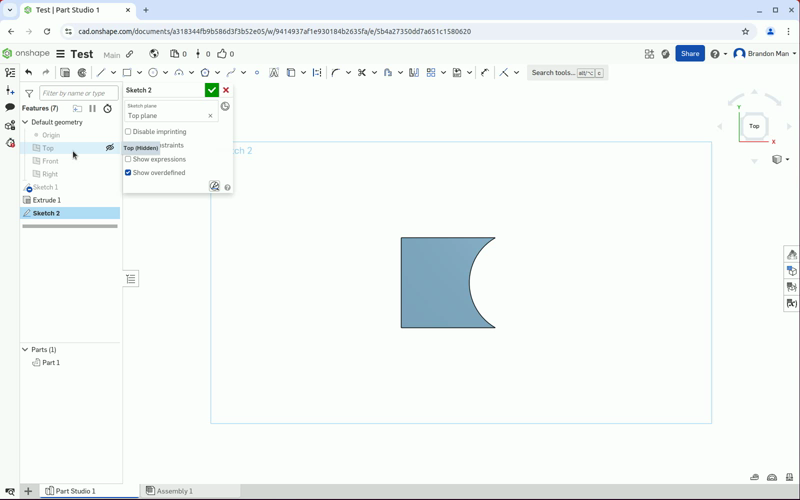
mouse_move(73, 352)
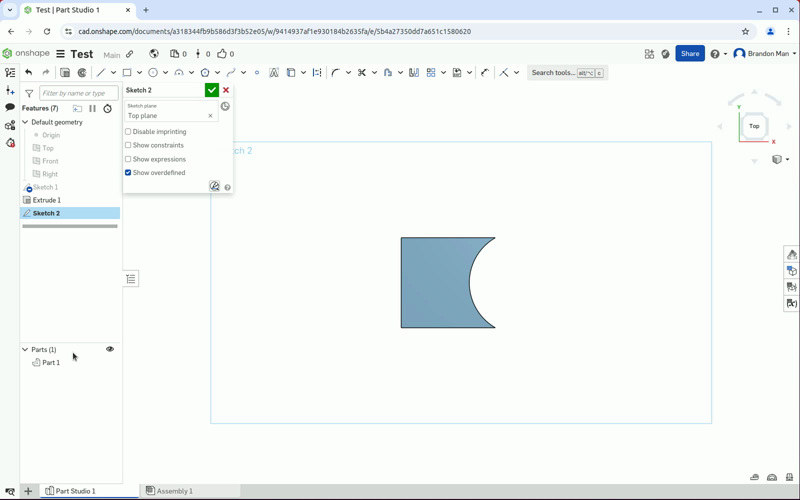
key(y)
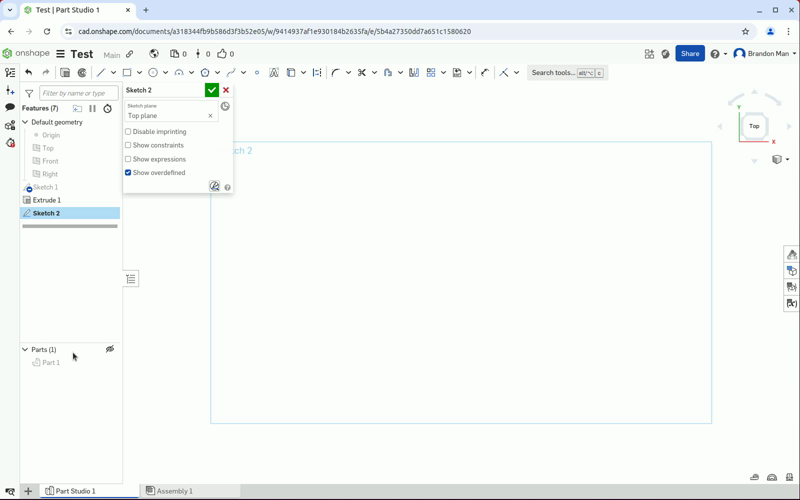
key(c)
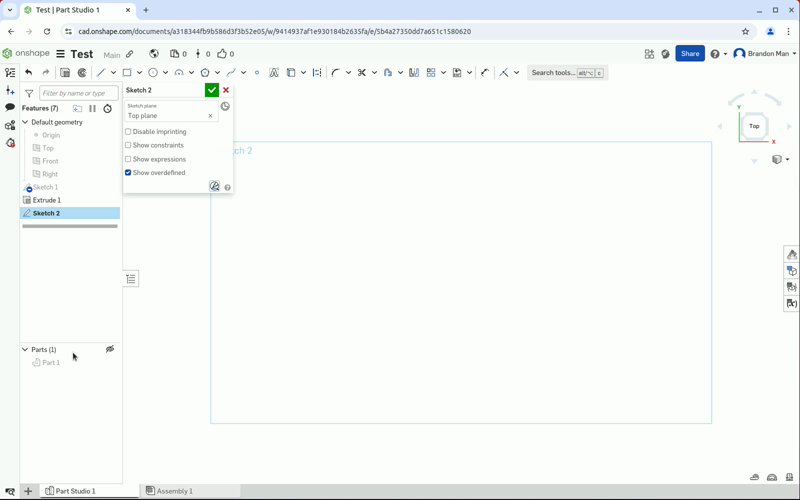
key_down(shift)
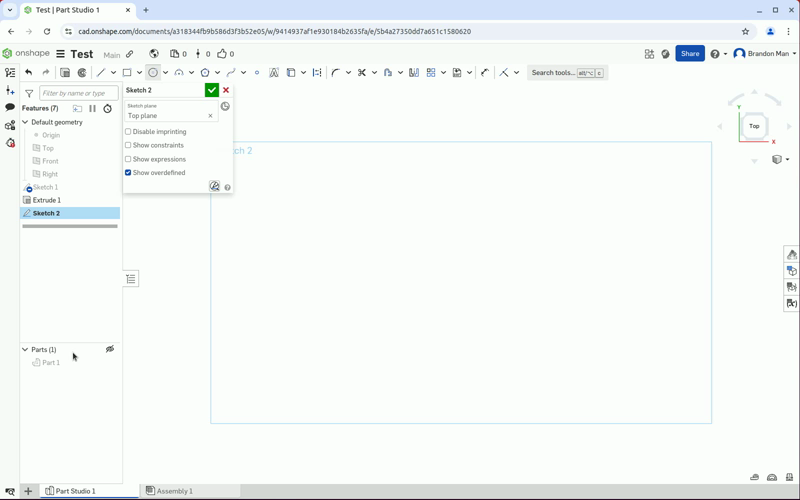
mouse_move(521, 282)
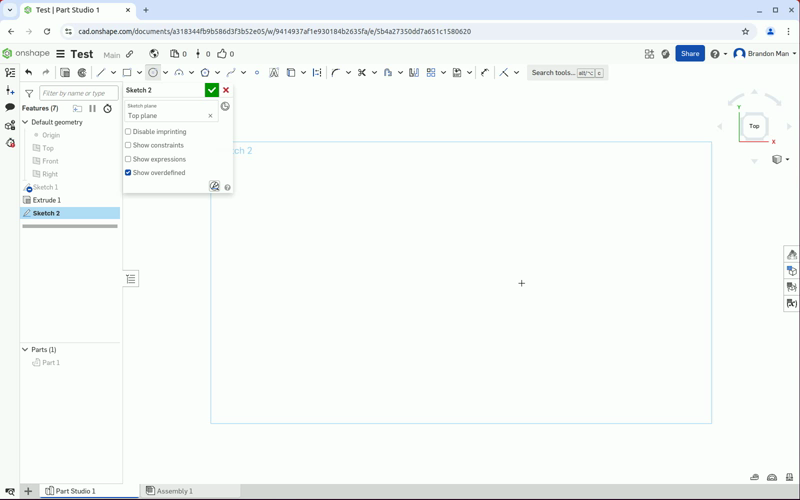
click(521, 282)
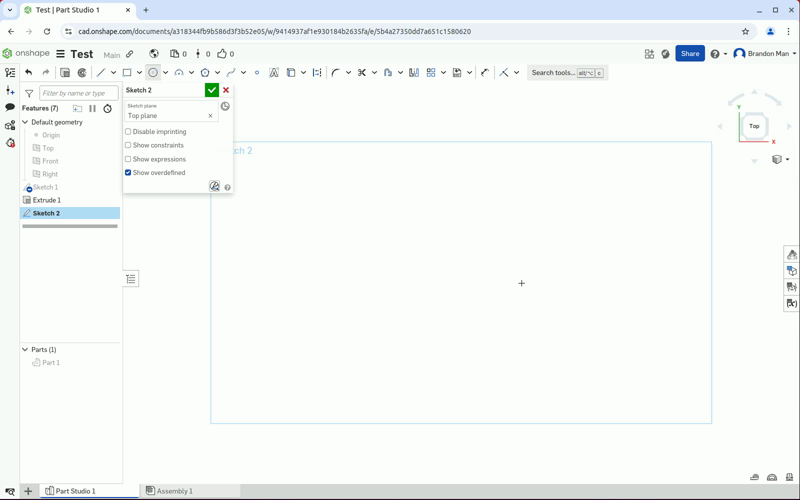
key_up(shift)
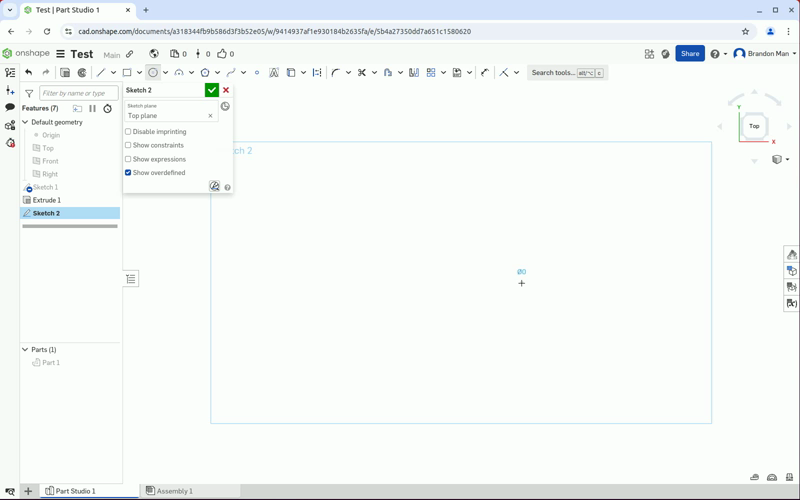
mouse_move(573, 282)
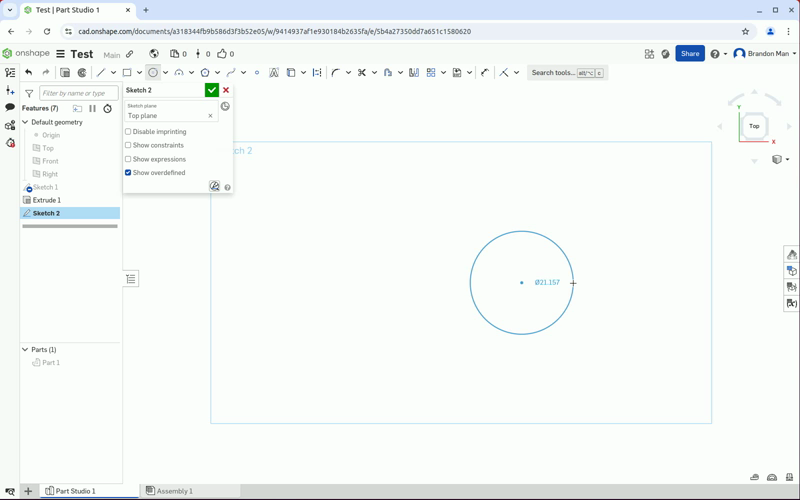
click(573, 282)
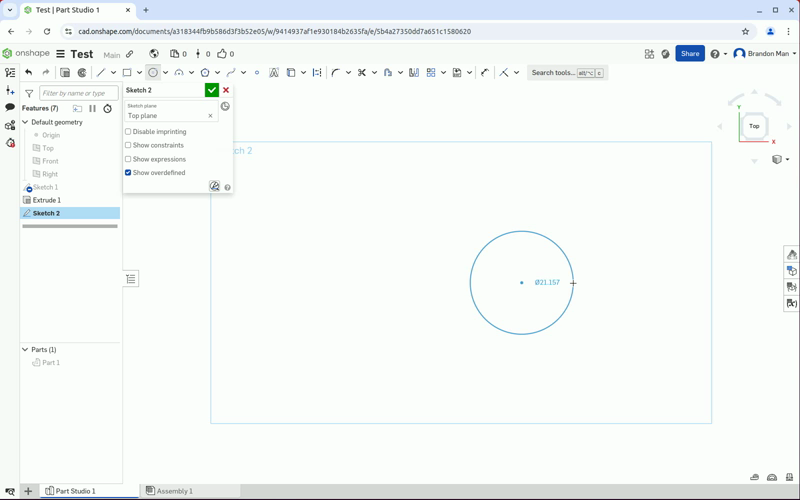
key(esc)
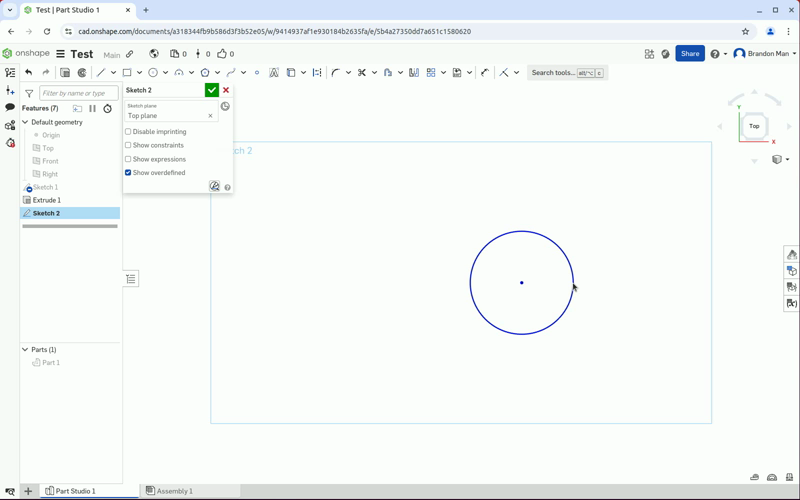
key(c)
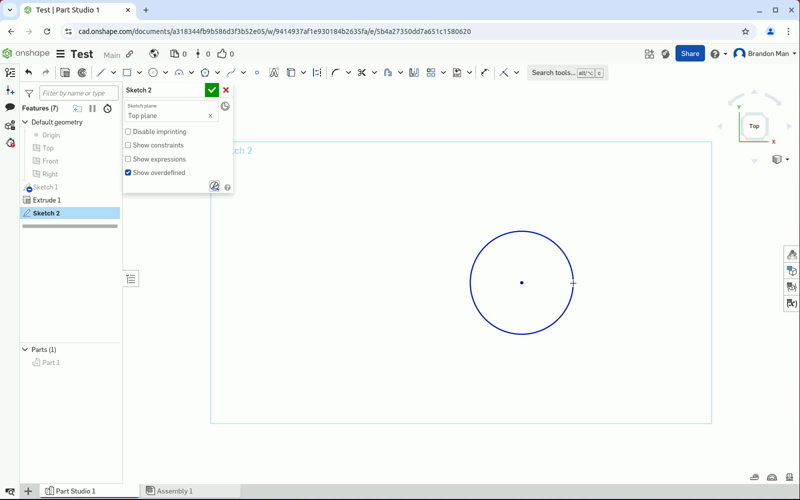
key_down(shift)
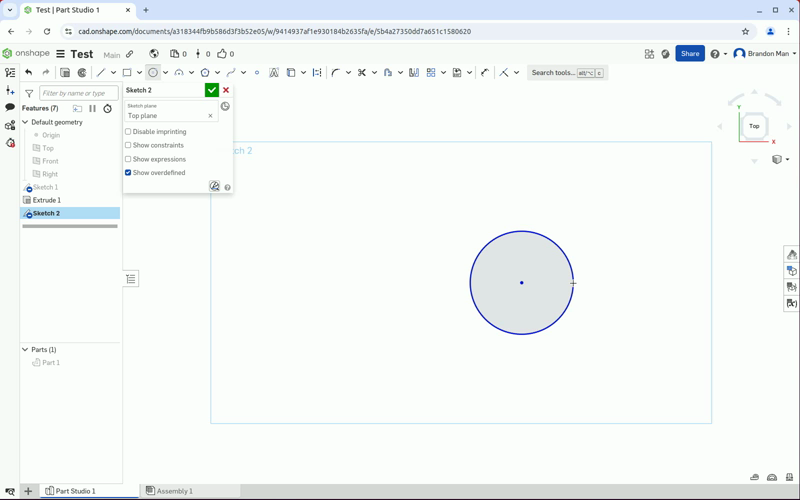
mouse_move(521, 282)
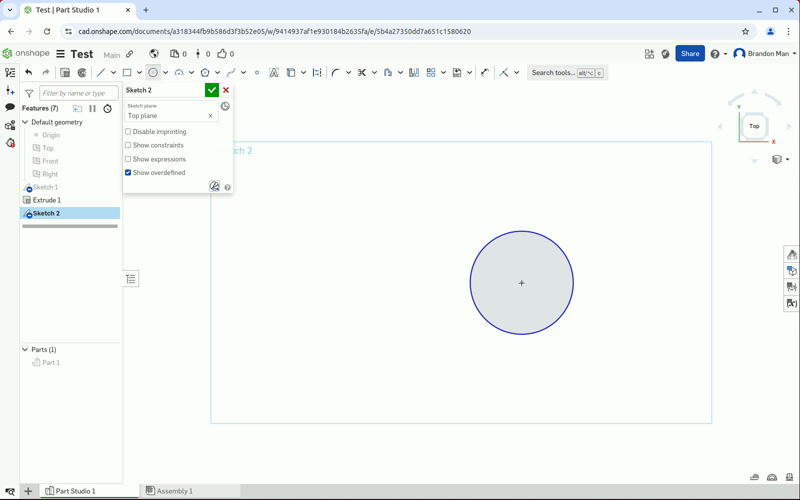
click(521, 282)
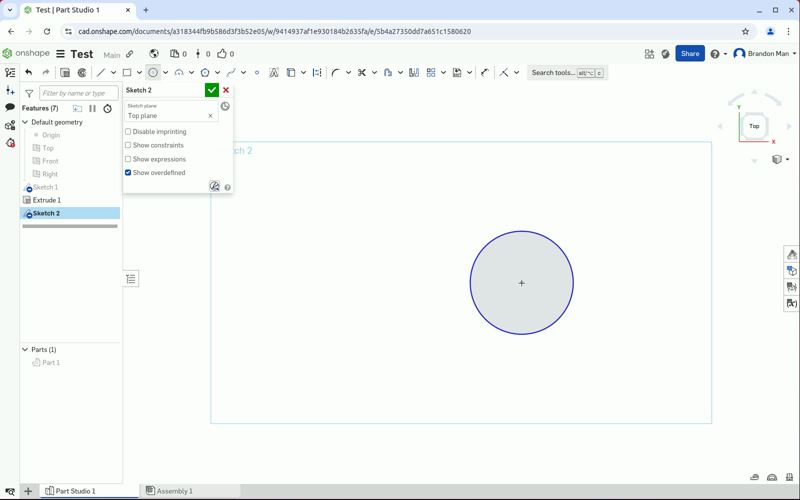
key_up(shift)
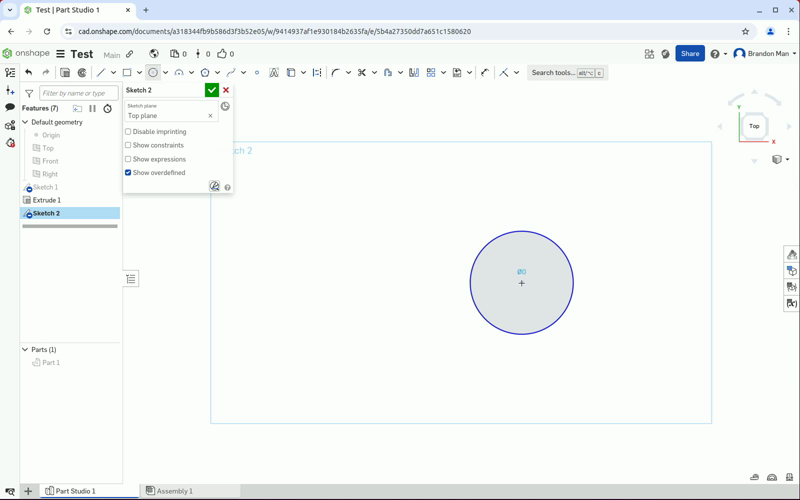
mouse_move(559, 282)
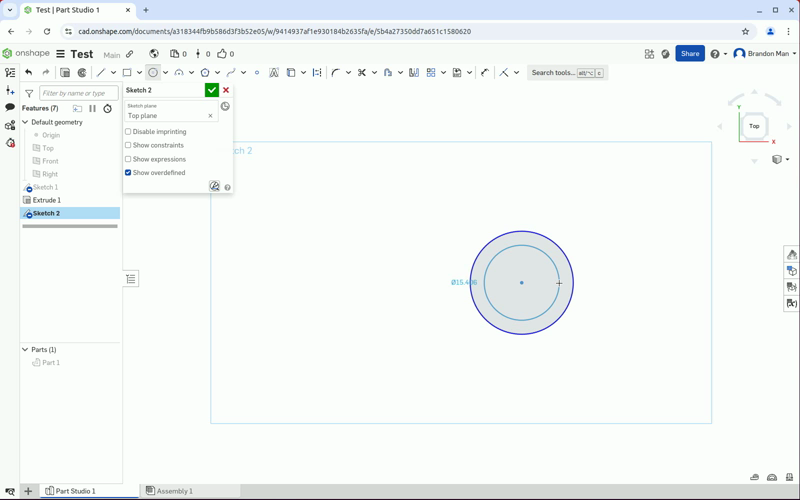
click(559, 282)
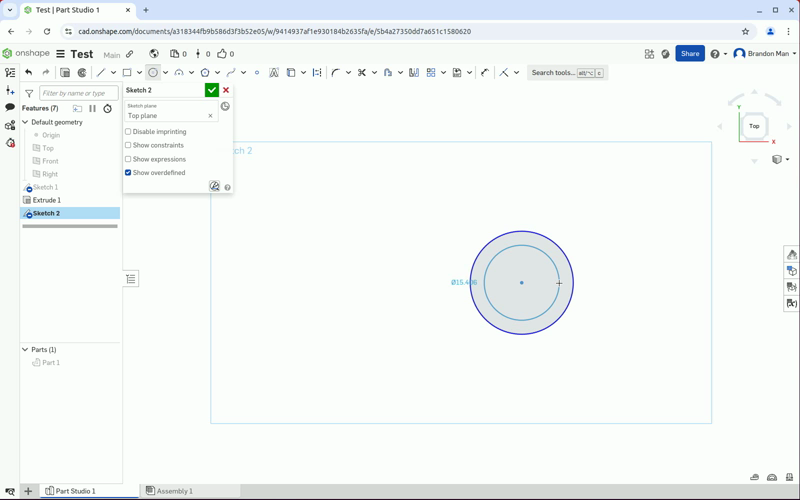
key(esc)
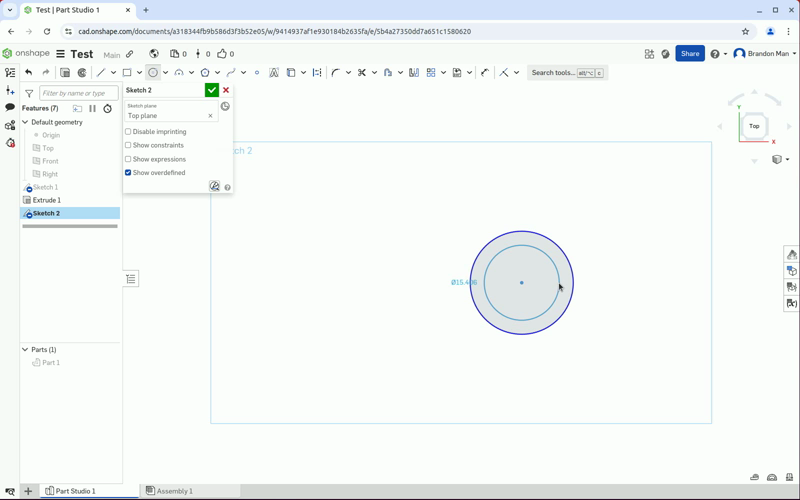
mouse_move(509, 239)
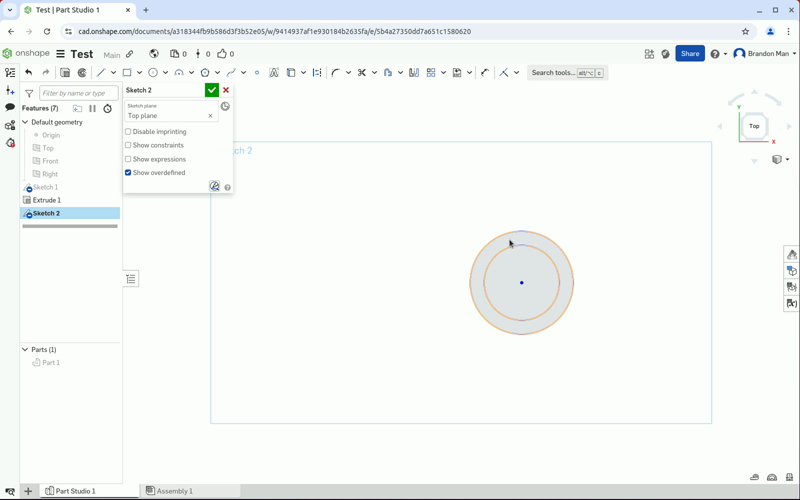
click(509, 239)
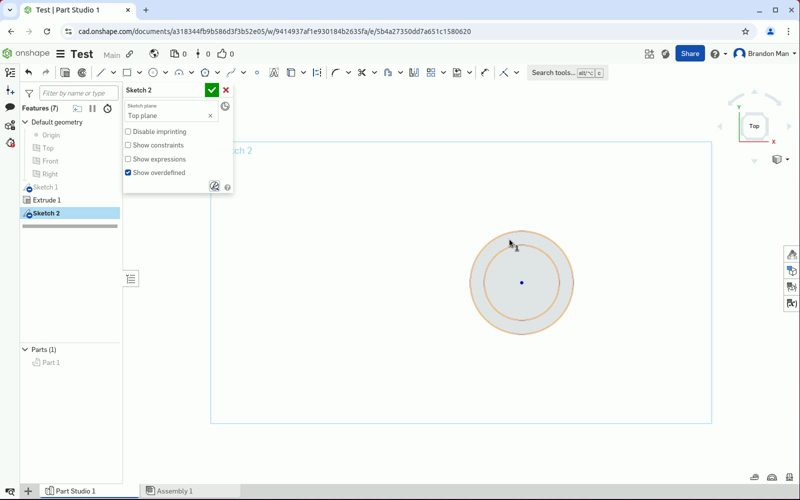
mouse_move(73, 352)
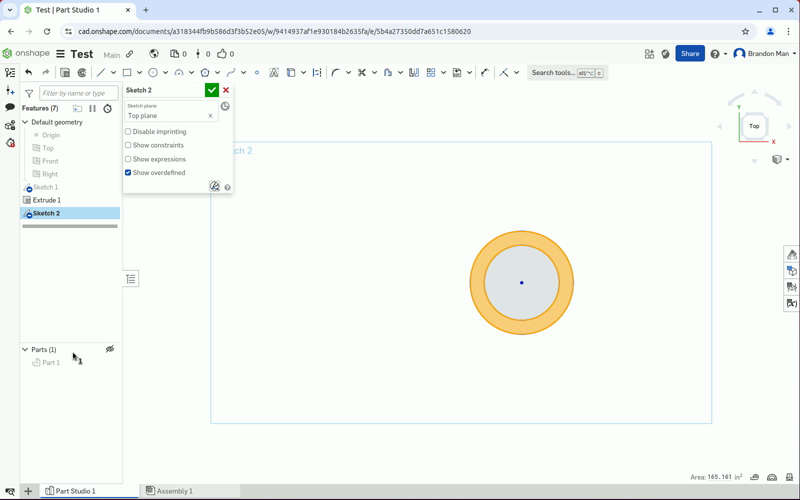
key(shift+y)
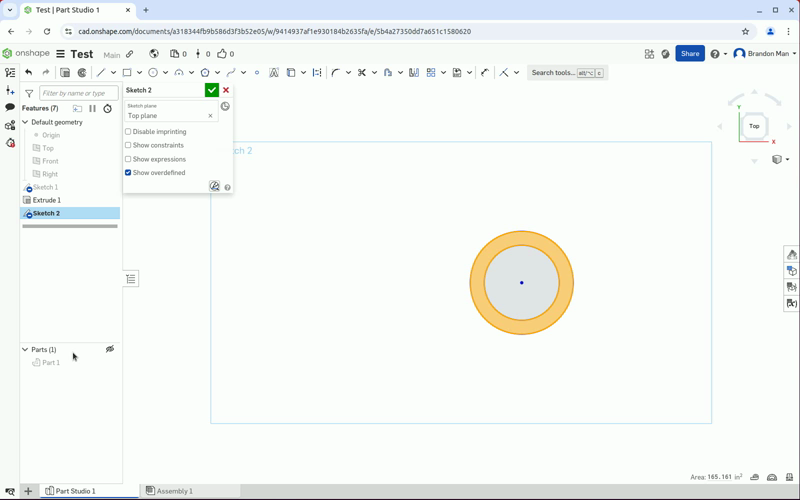
key(shift+e)
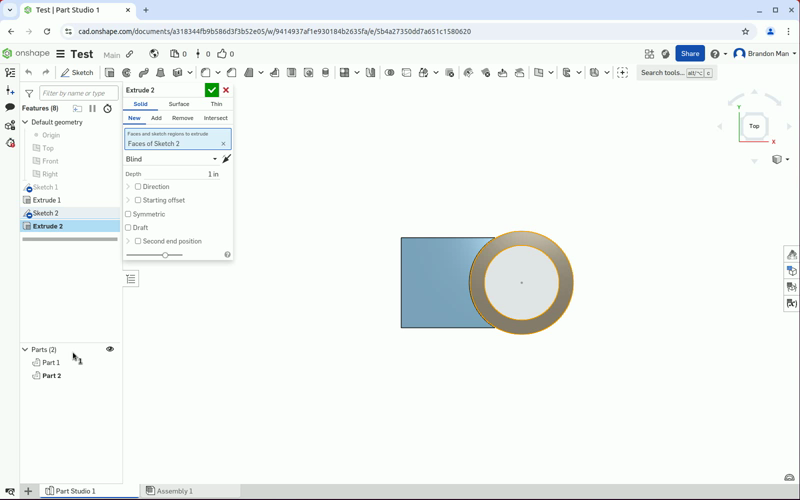
mouse_move(143, 106)
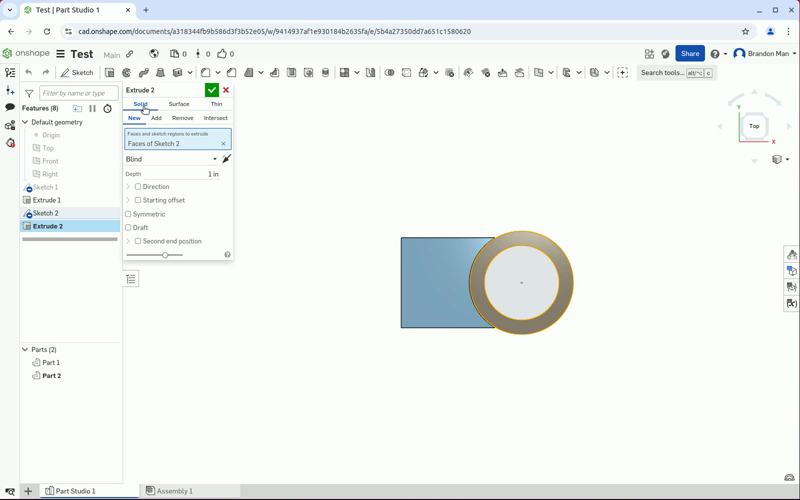
click(143, 106)
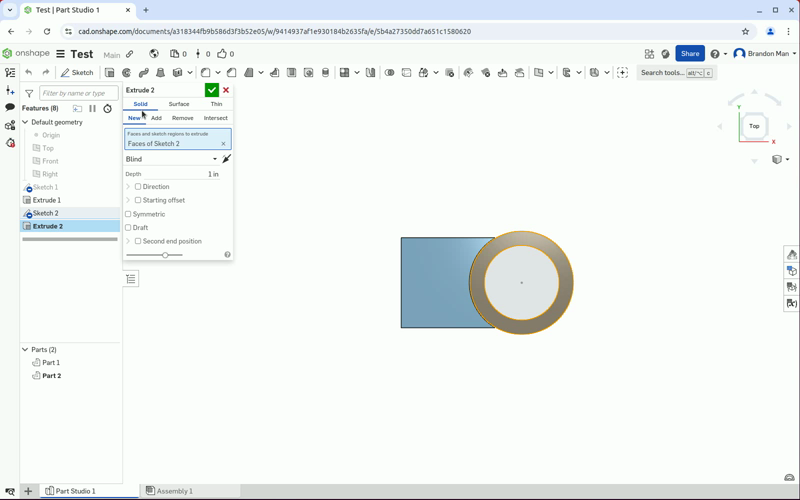
mouse_move(137, 120)
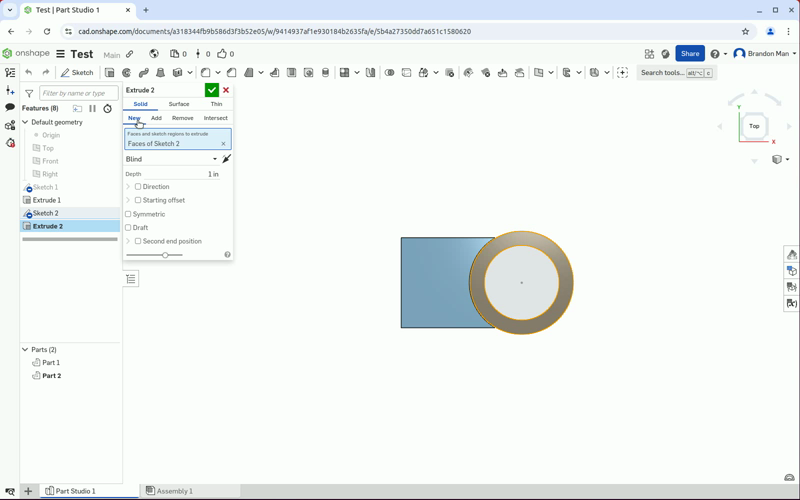
click(137, 120)
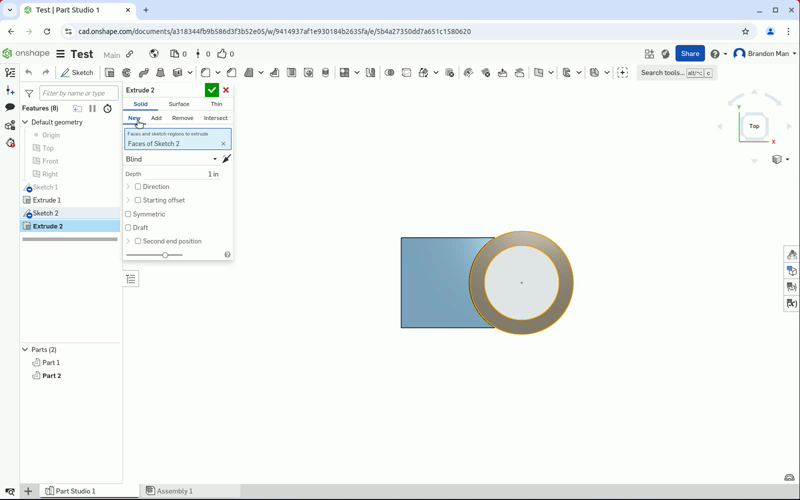
key(tab, 4)
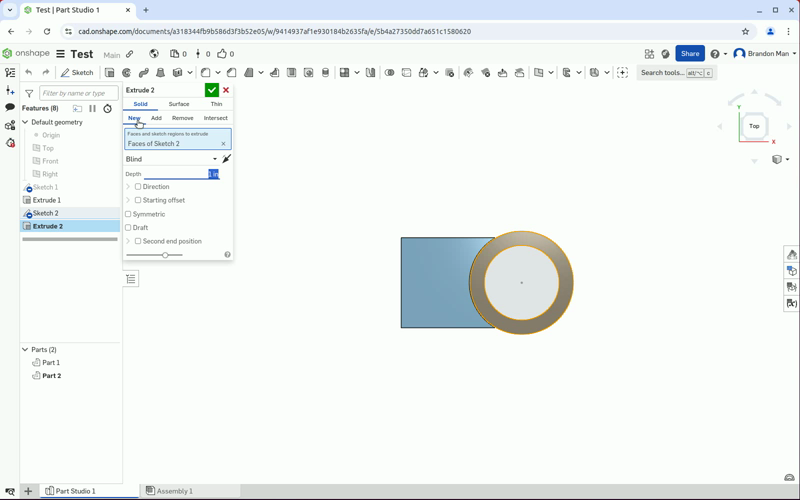
text(13.48)
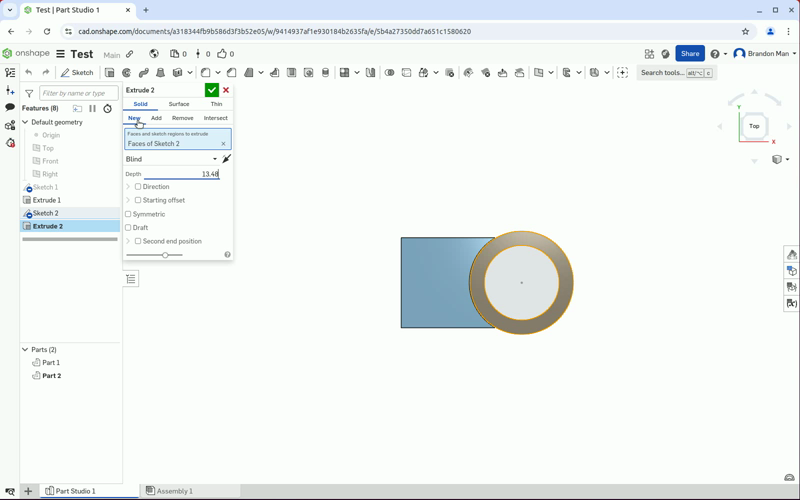
key(enter)
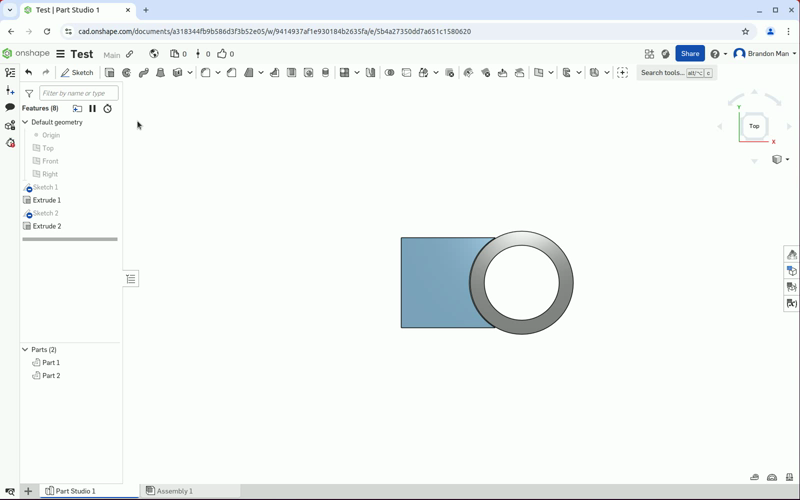
key(shift+h)
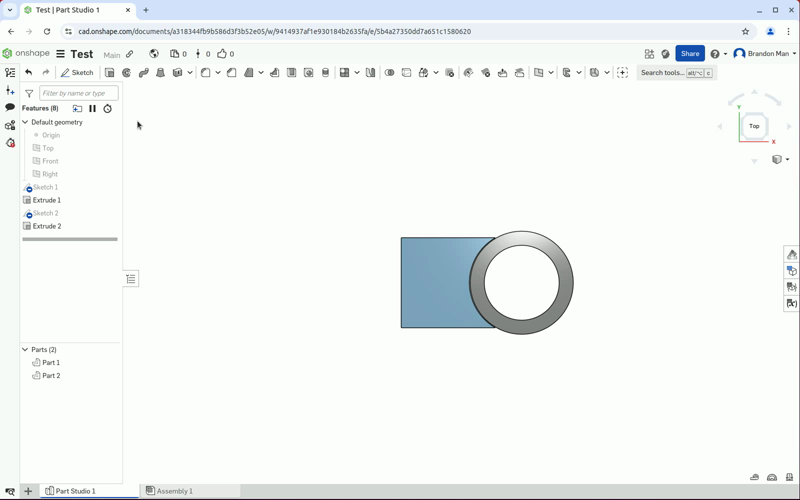
key(shift+h)
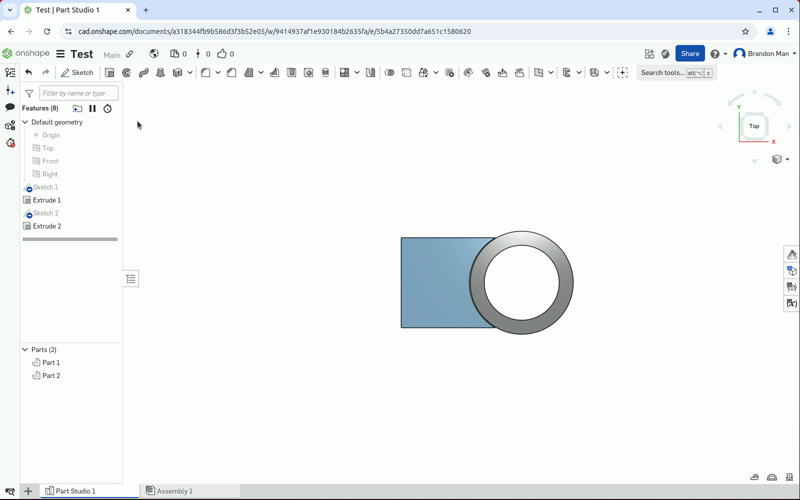
mouse_move(73, 189)
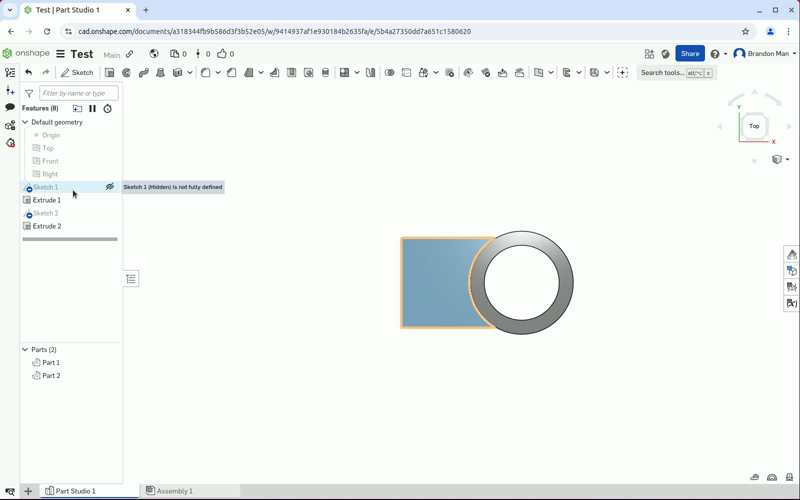
click(73, 189)
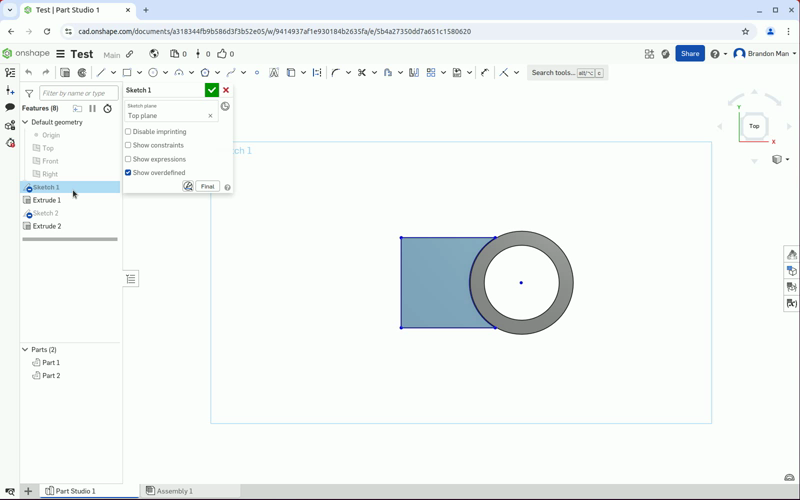
mouse_move(229, 92)
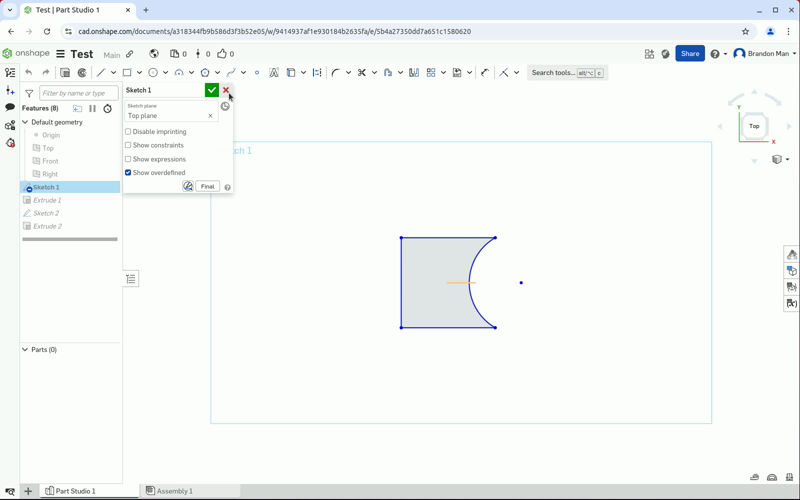
click(229, 92)
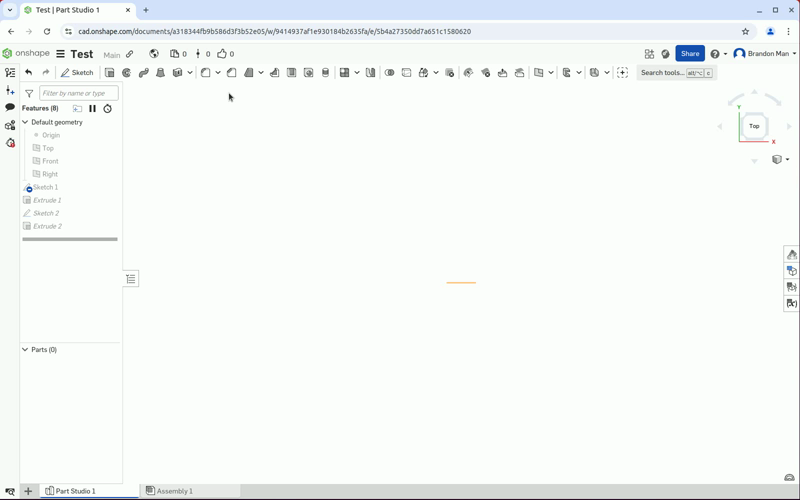
mouse_move(73, 352)
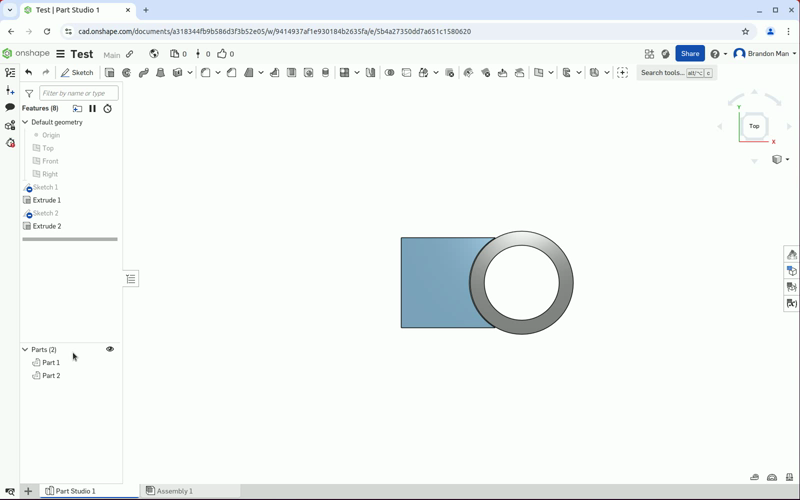
key(y)
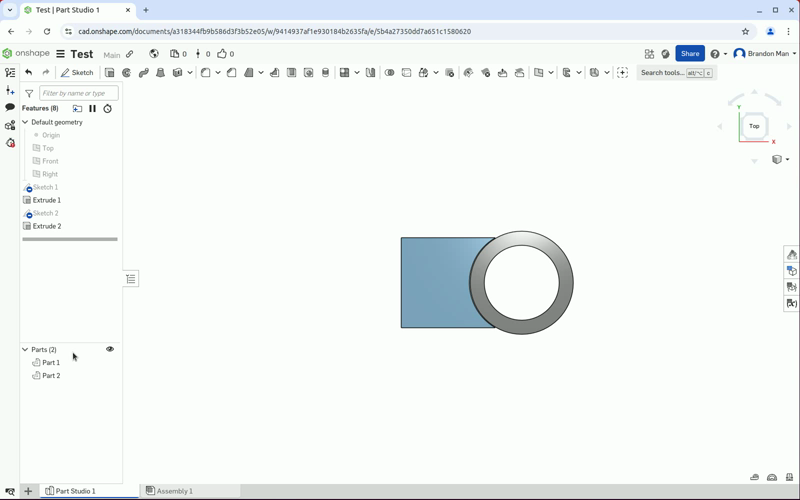
key(shift+p)
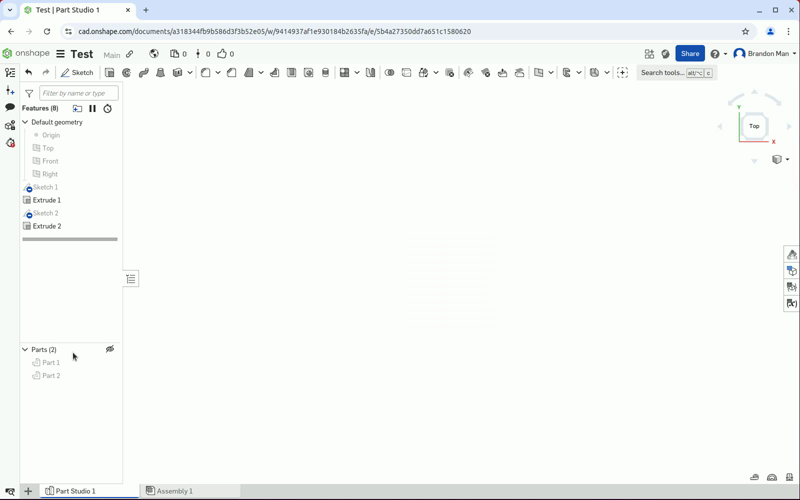
key(space)
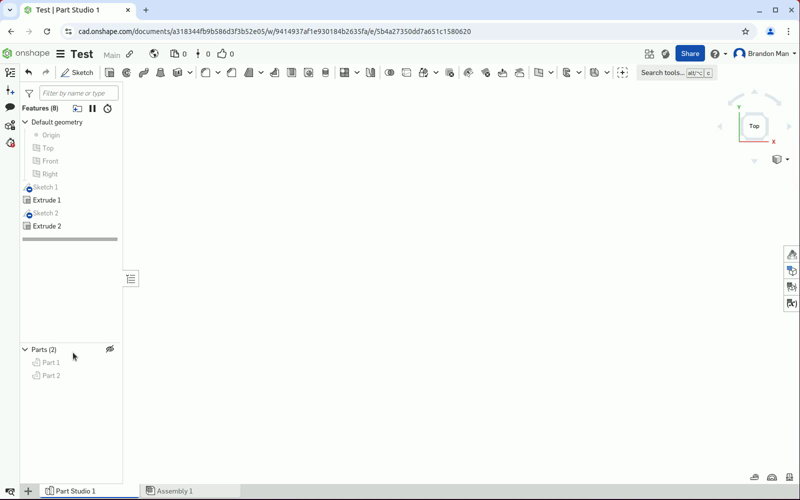
key_down(shift)
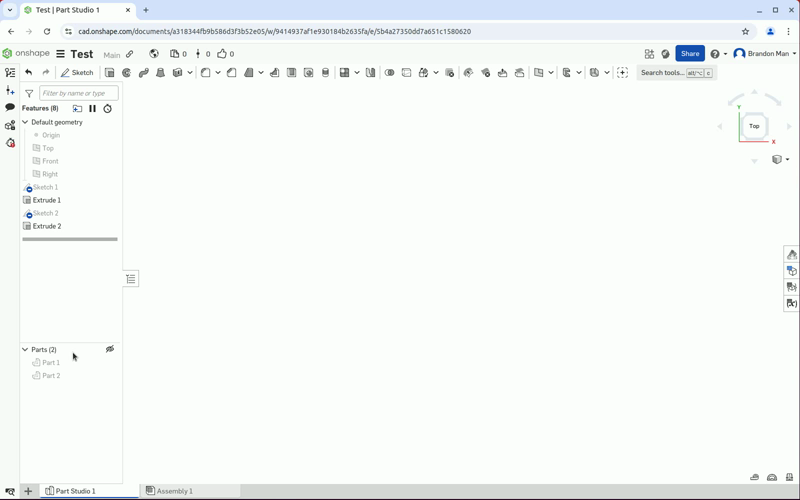
key(up)
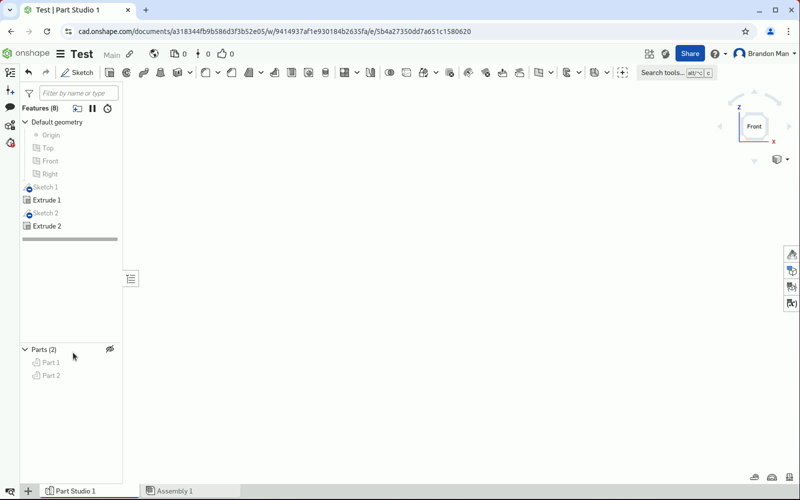
key_up(shift)
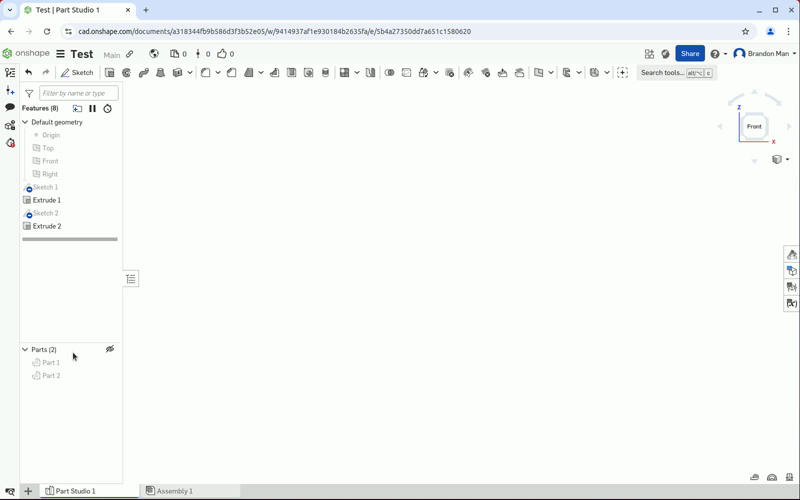
mouse_move(73, 352)
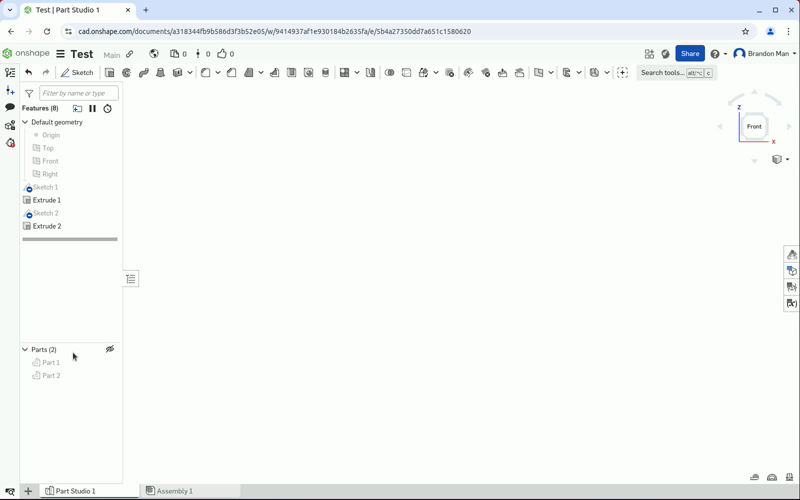
key(shift+y)
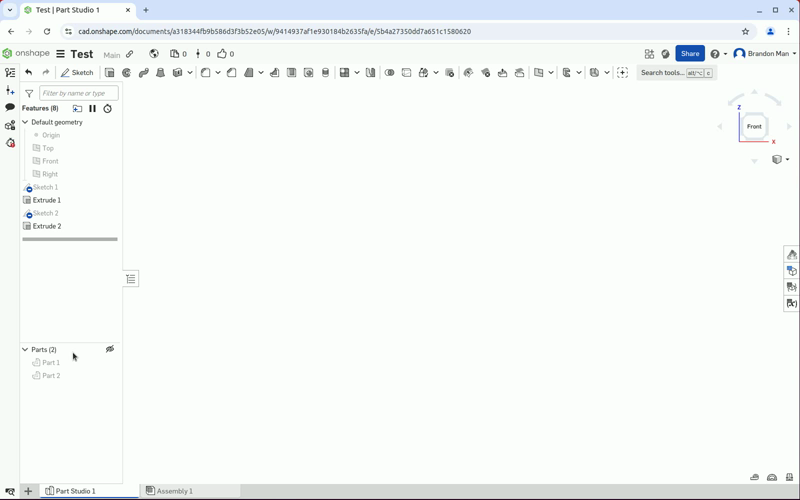
key(shift+s)
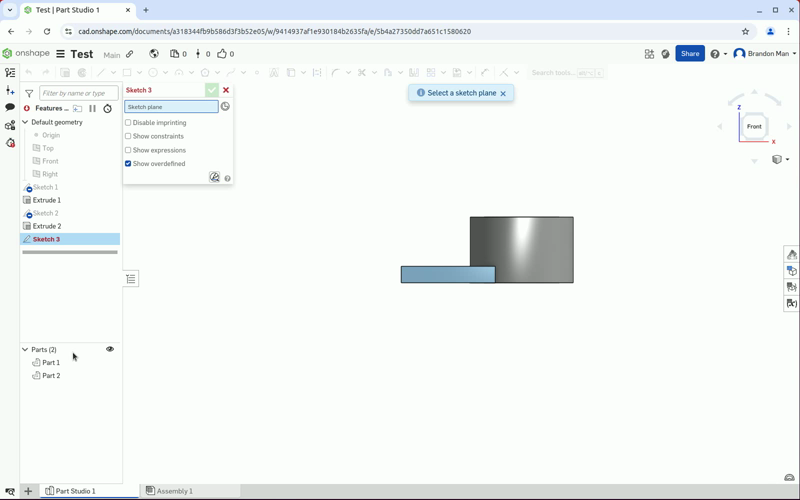
mouse_move(73, 163)
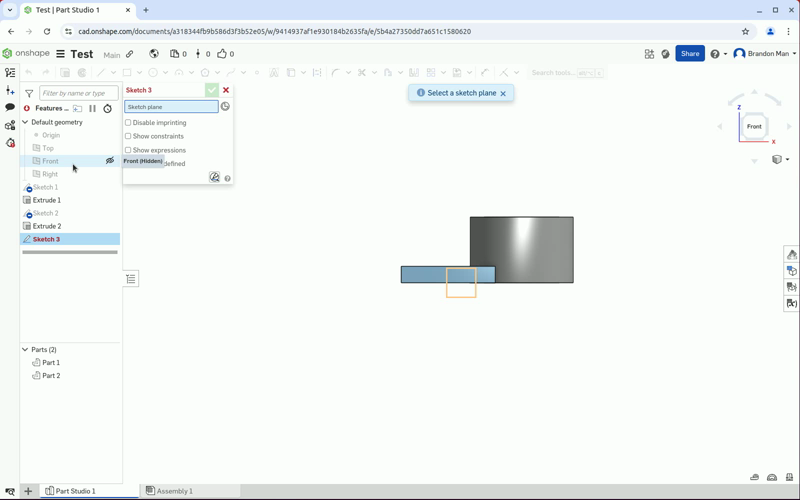
click(73, 163)
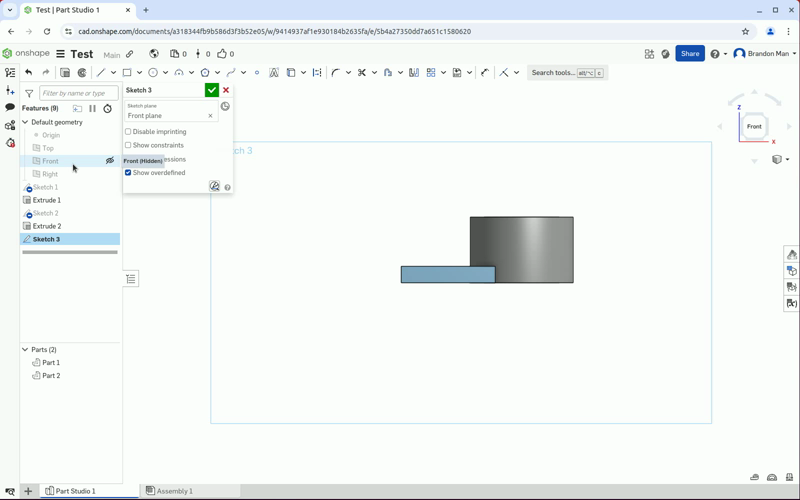
mouse_move(73, 352)
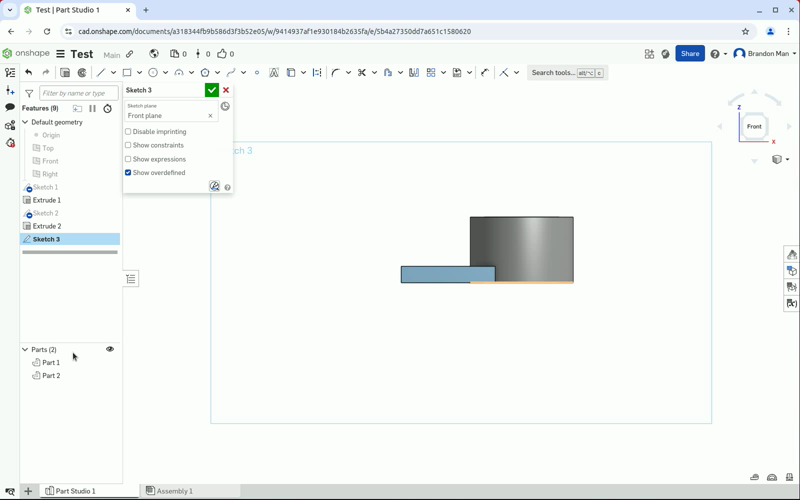
key(y)
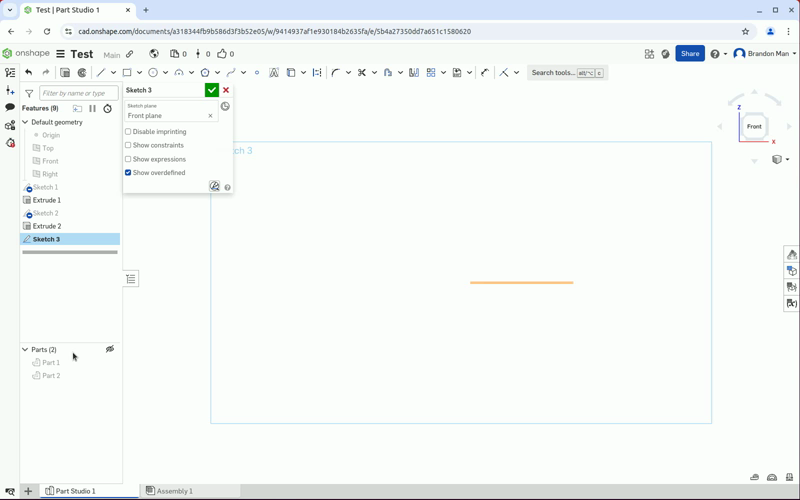
key(l)
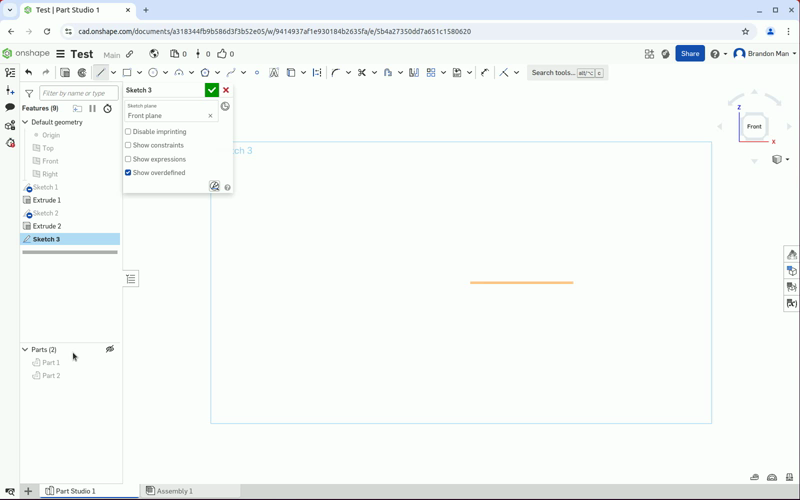
key_down(shift)
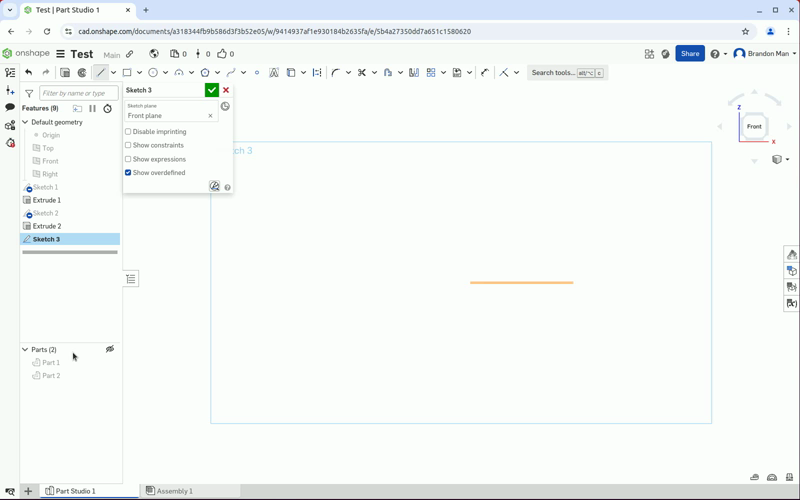
mouse_move(420, 266)
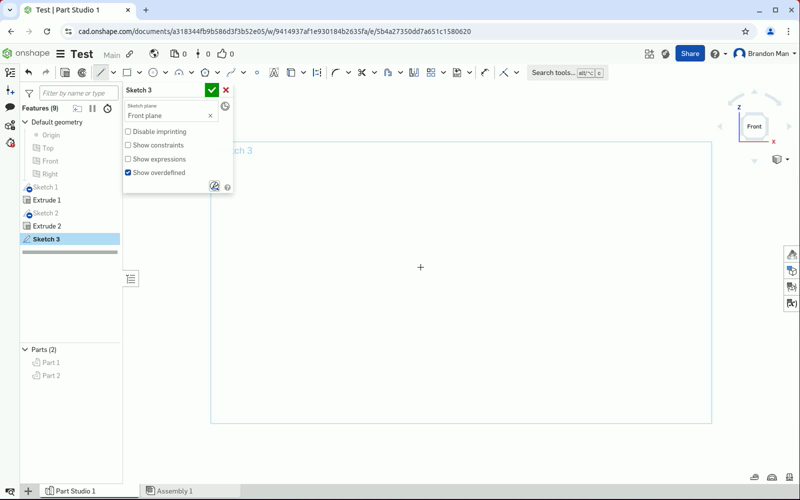
click(420, 266)
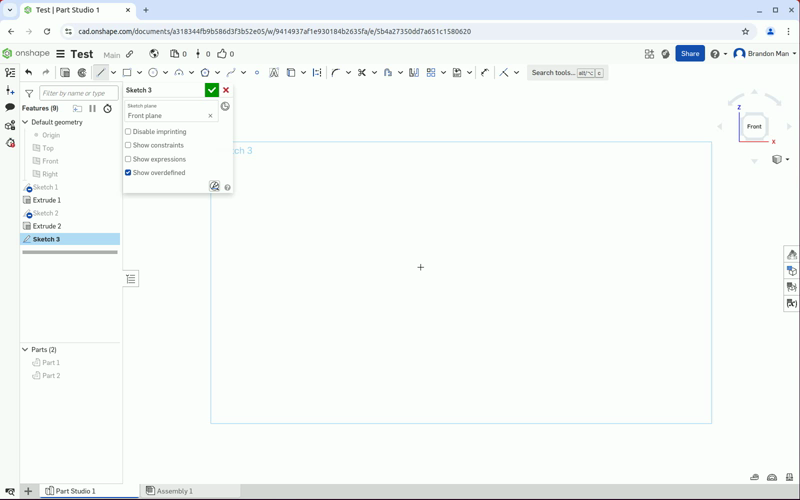
key_up(shift)
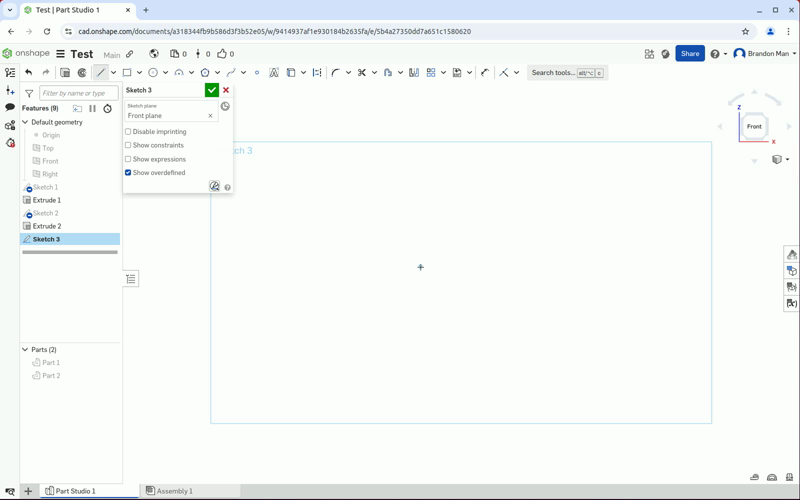
key_down(shift)
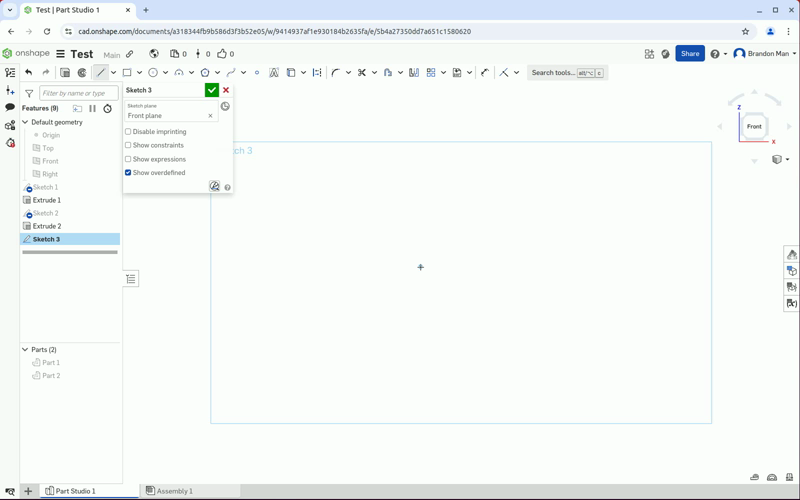
mouse_move(450, 266)
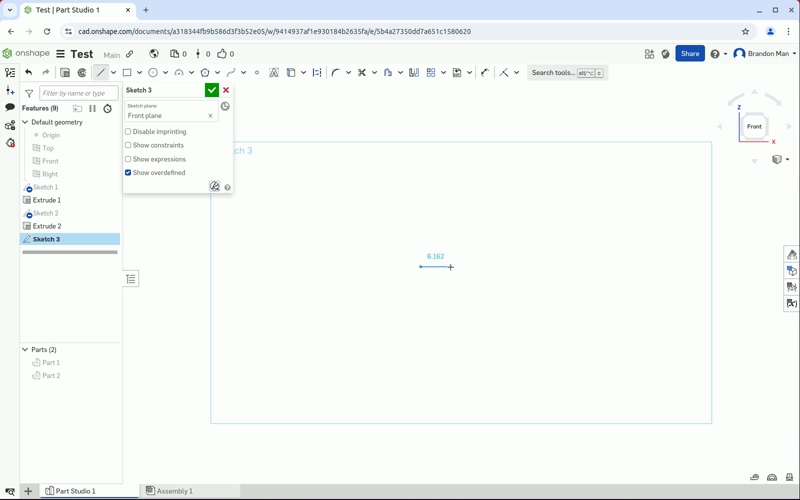
mouse_move(469, 266)
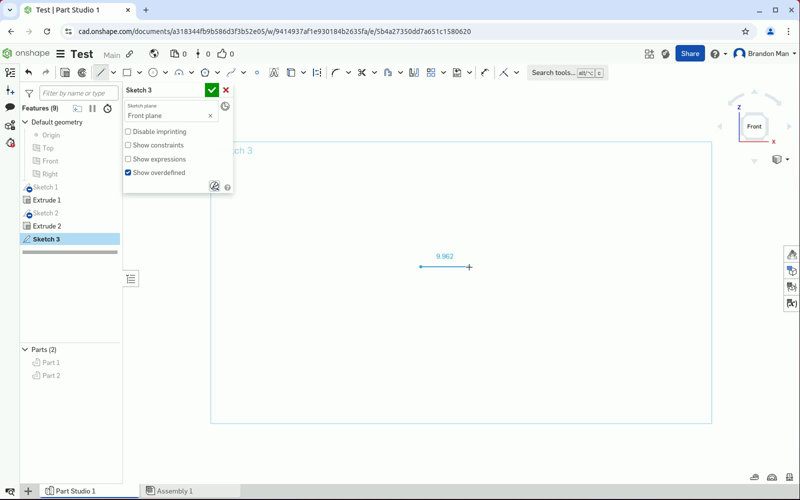
click(469, 266)
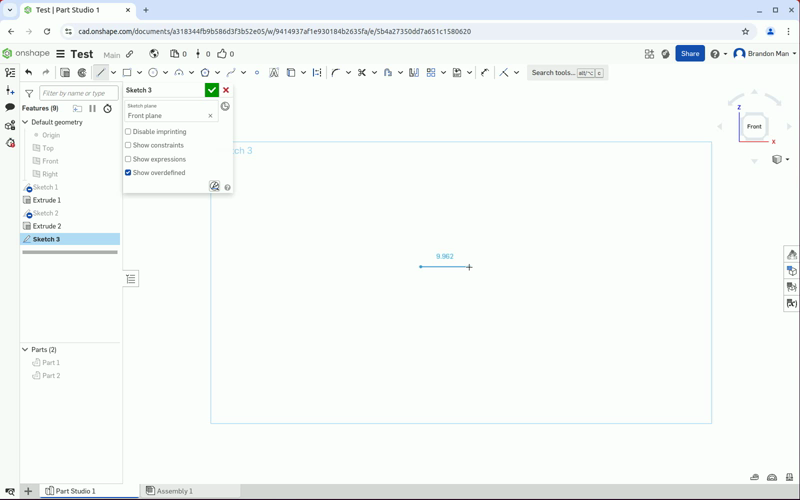
key_up(shift)
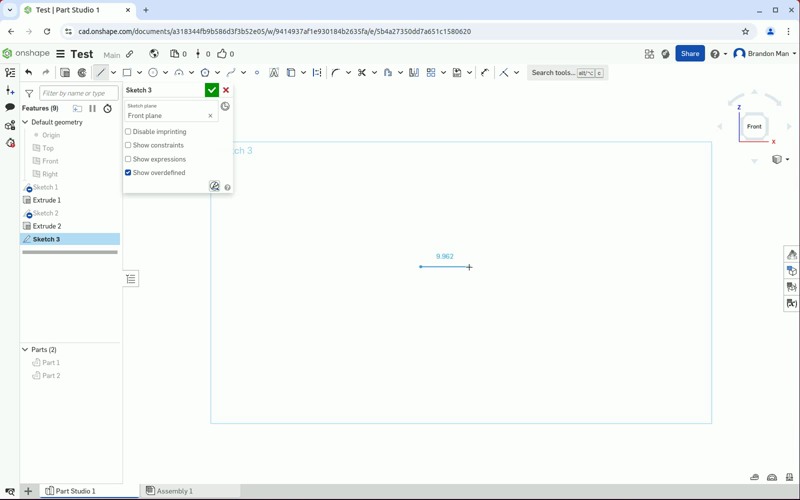
key_down(shift)
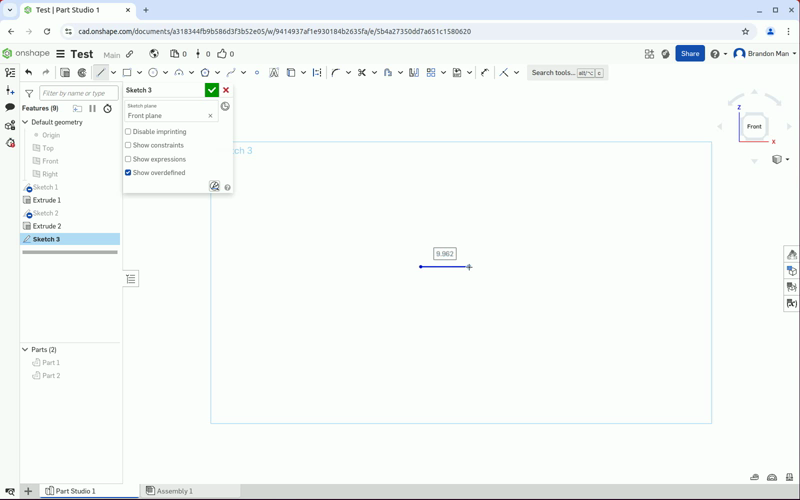
mouse_move(499, 266)
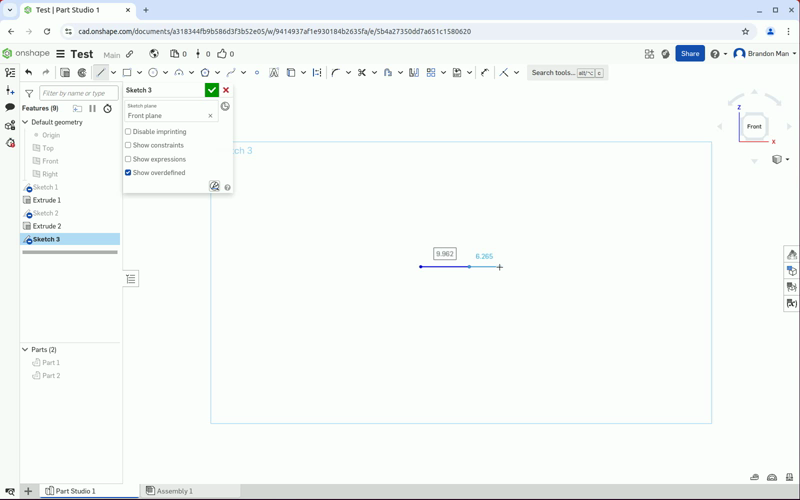
mouse_move(469, 225)
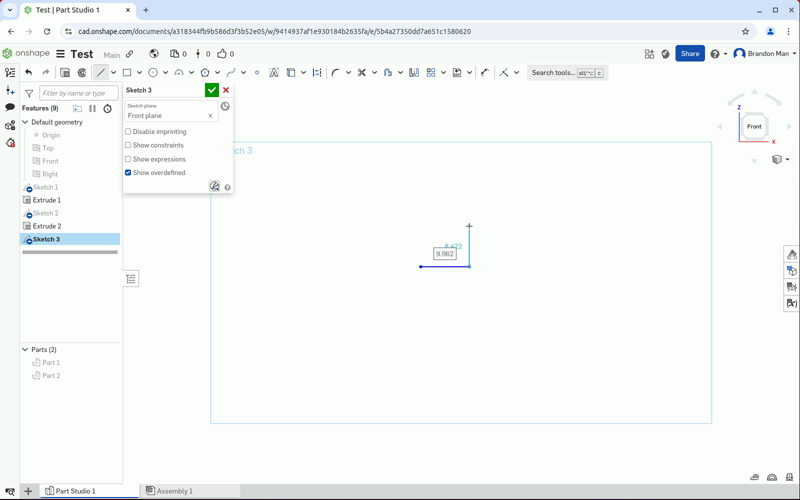
click(469, 225)
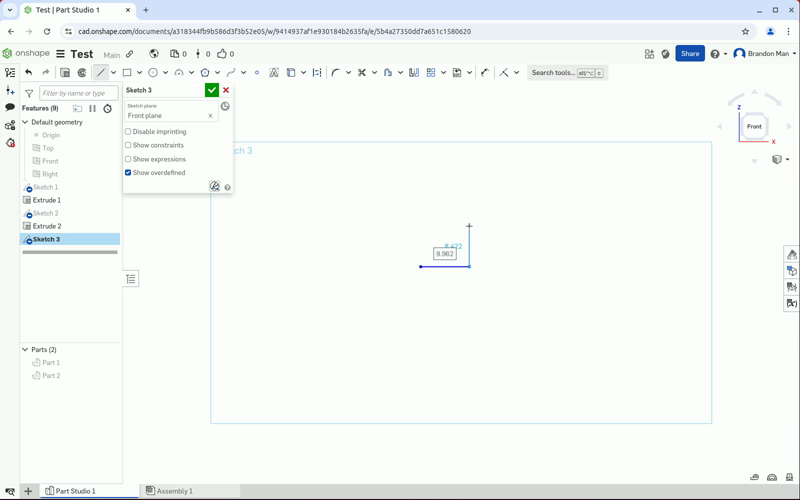
key_up(shift)
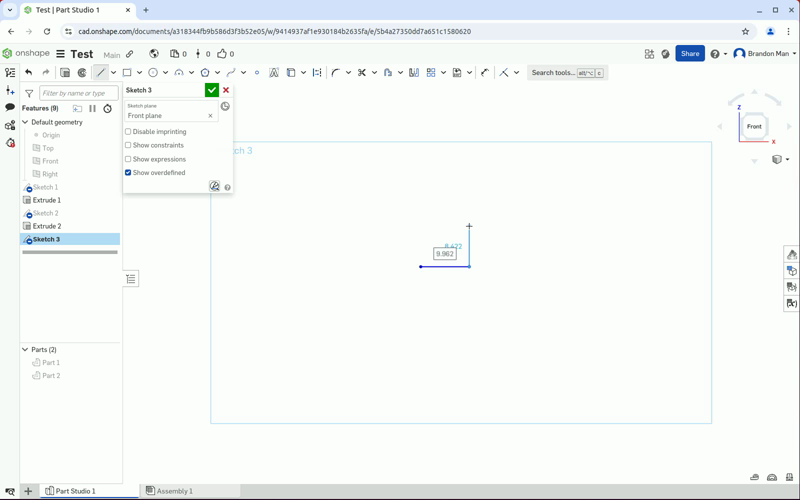
key_down(shift)
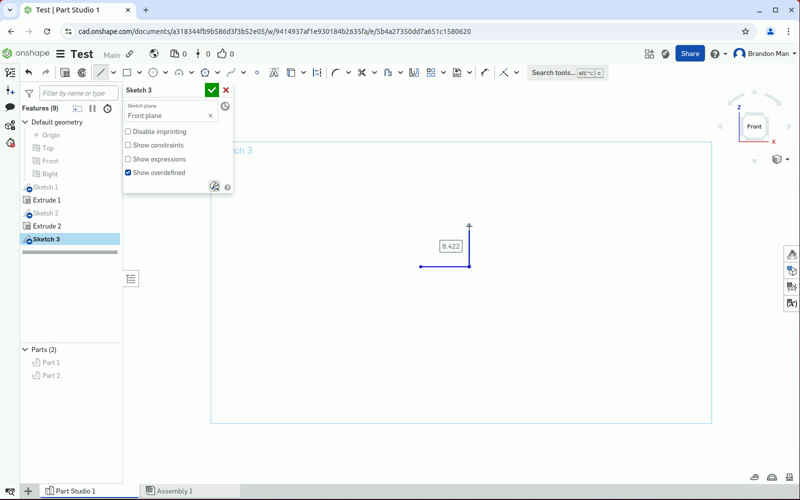
mouse_move(420, 266)
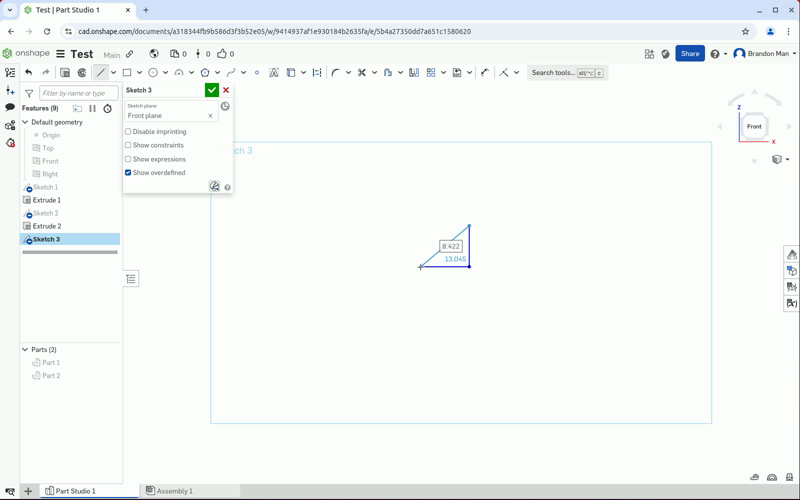
key_up(shift)
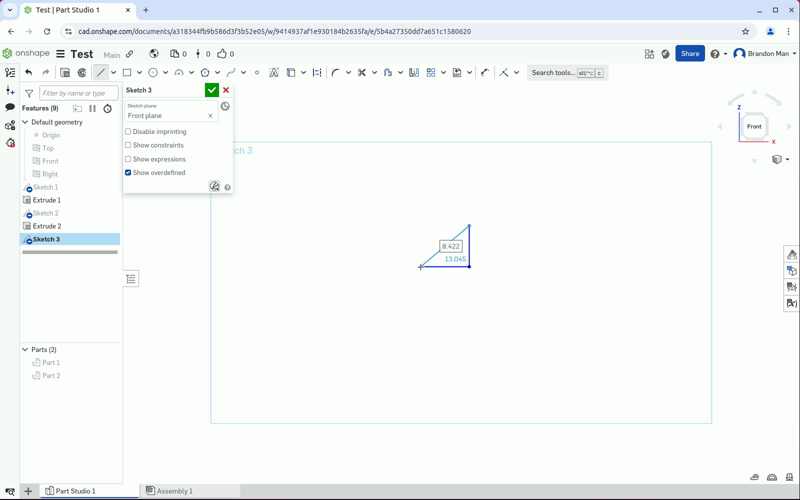
click(420, 266)
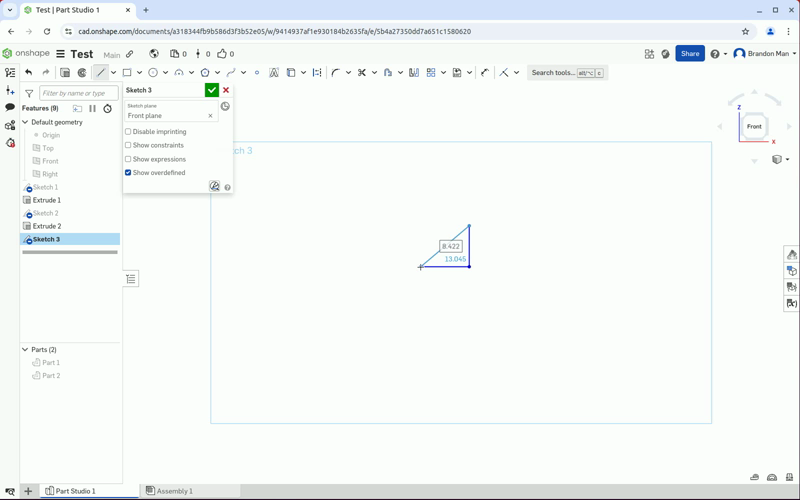
key(esc)
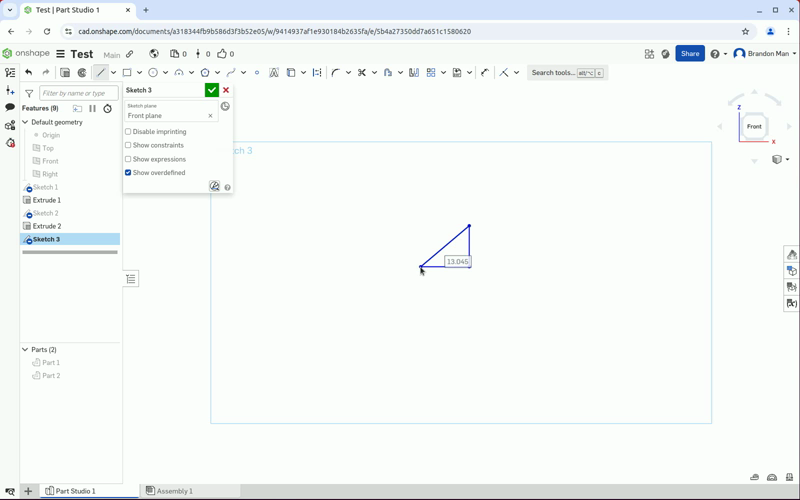
mouse_move(462, 248)
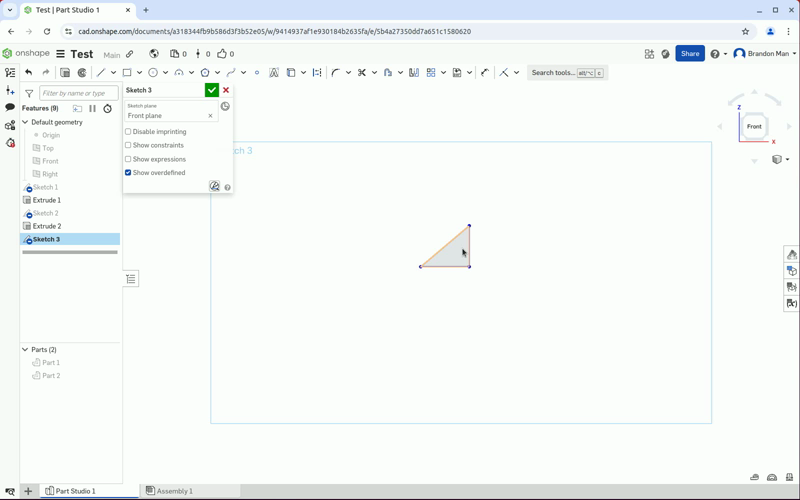
scroll(6)
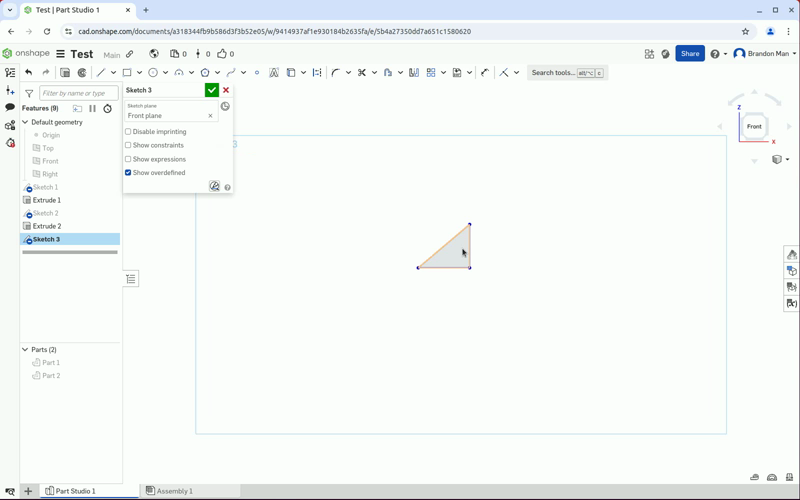
scroll(6)
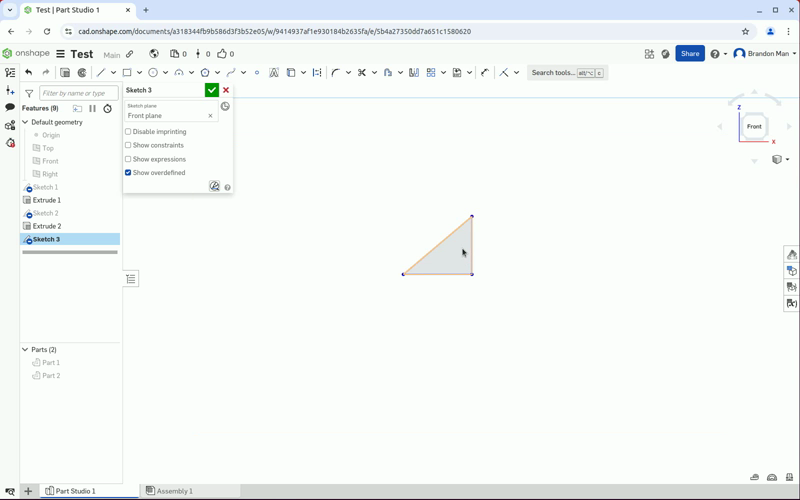
scroll(6)
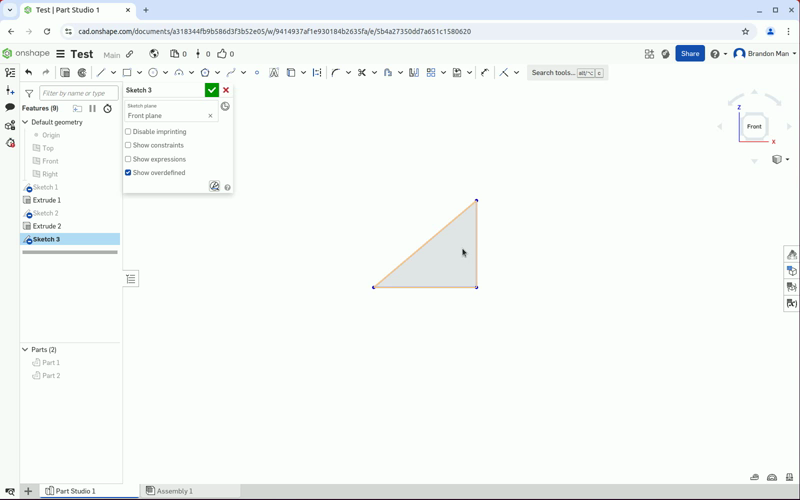
scroll(6)
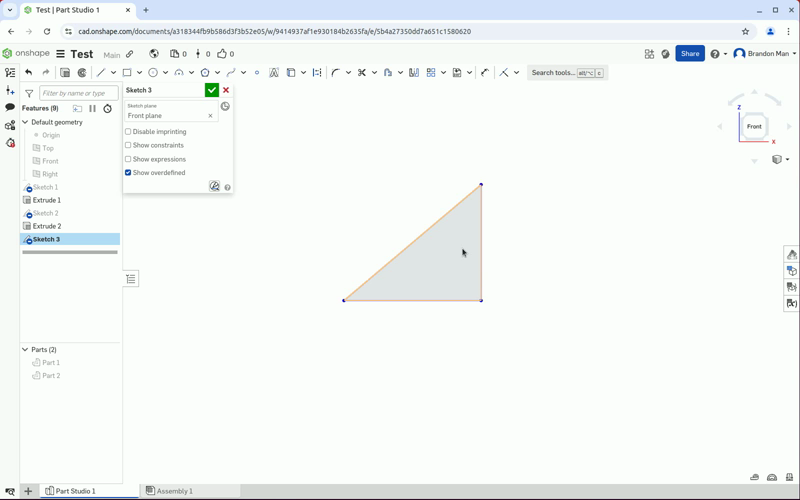
scroll(6)
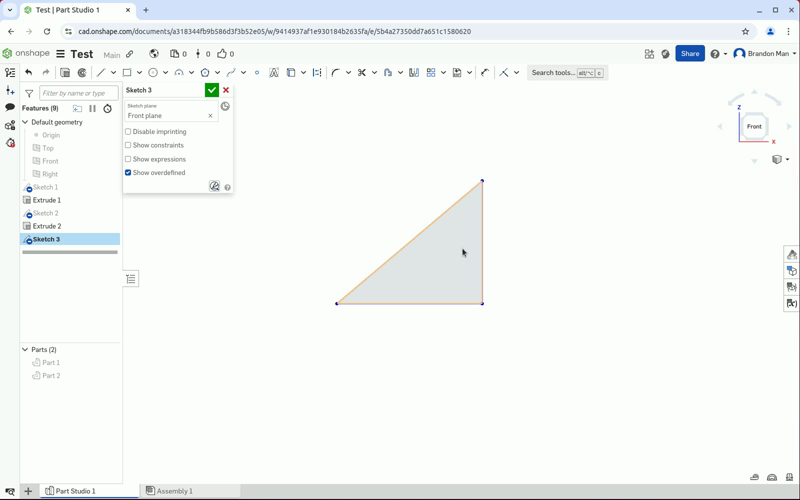
scroll(6)
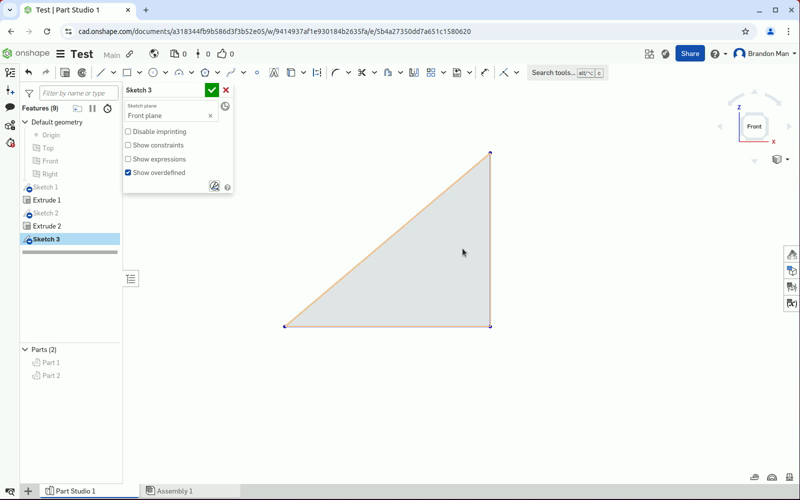
scroll(6)
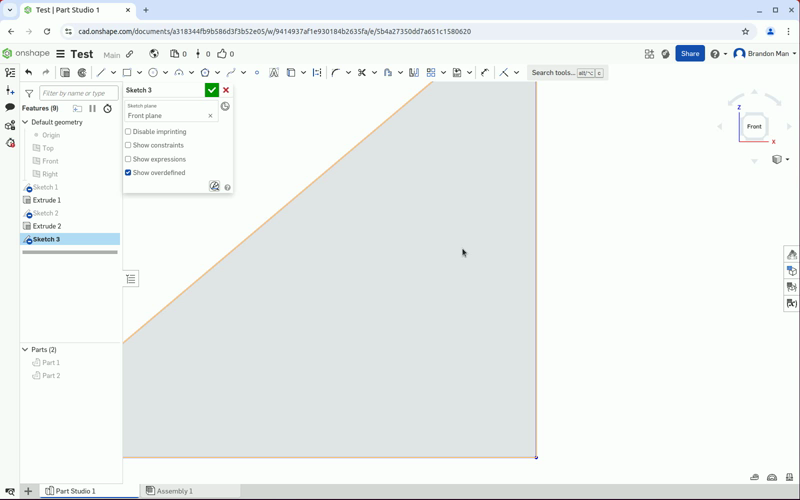
click(462, 248)
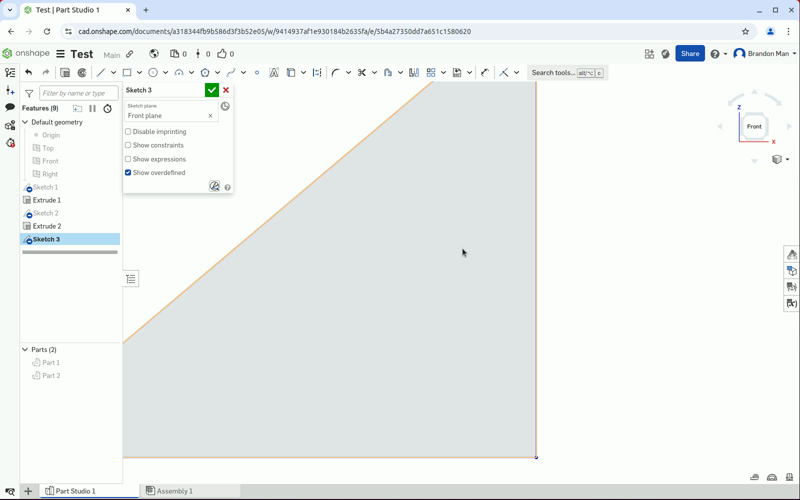
scroll(-6)
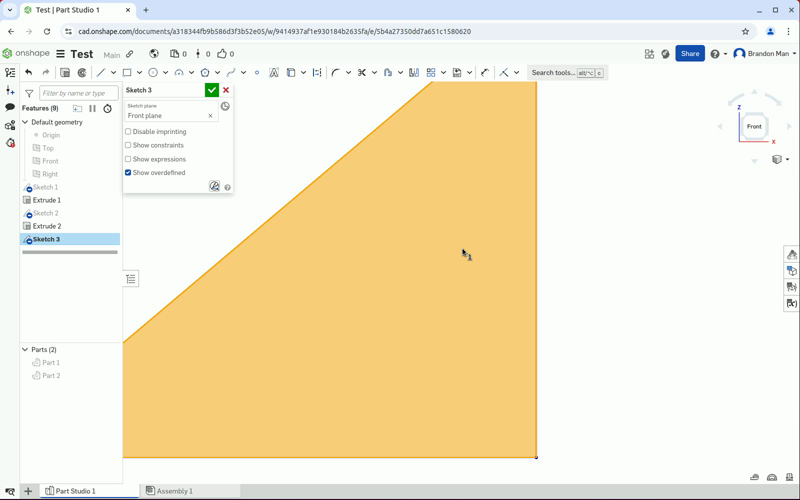
scroll(-6)
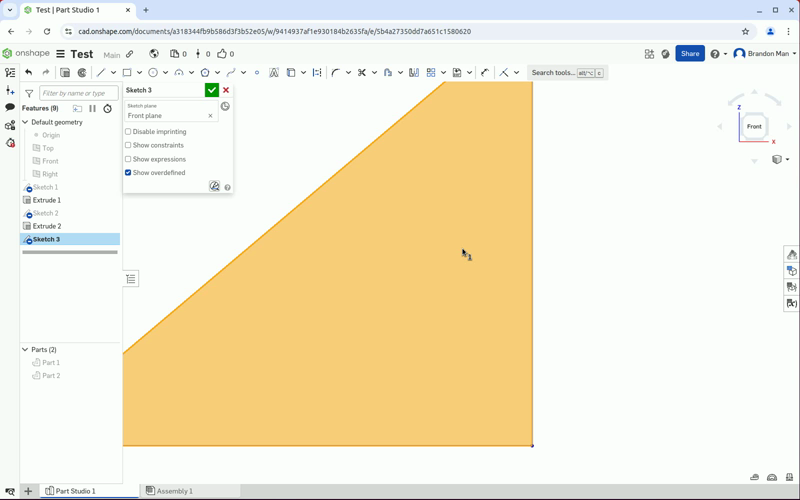
scroll(-6)
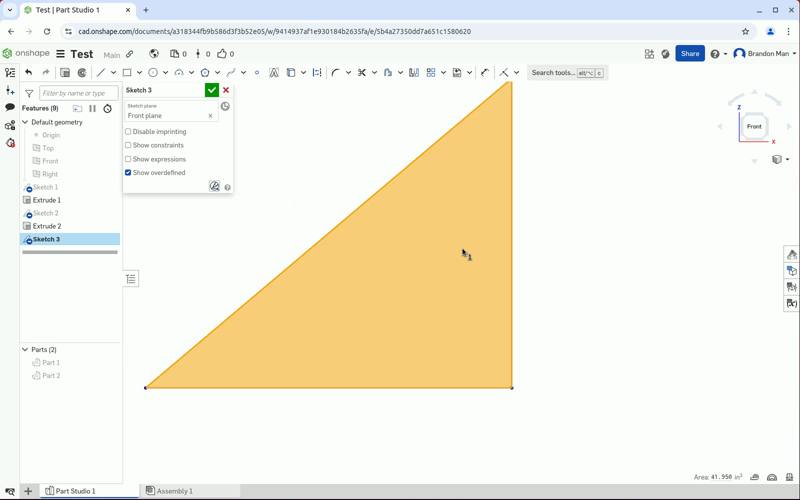
scroll(-6)
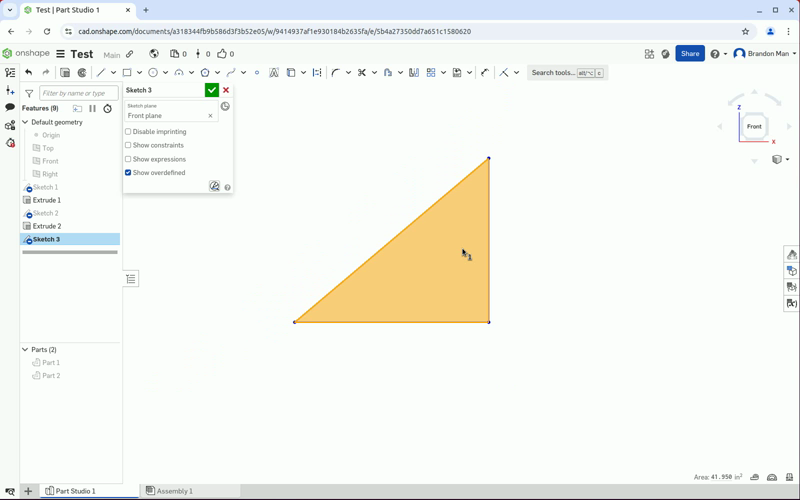
scroll(-6)
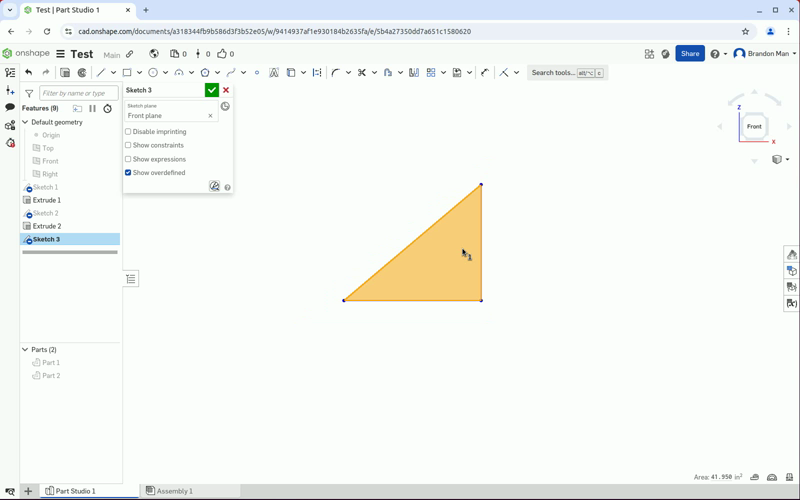
scroll(-6)
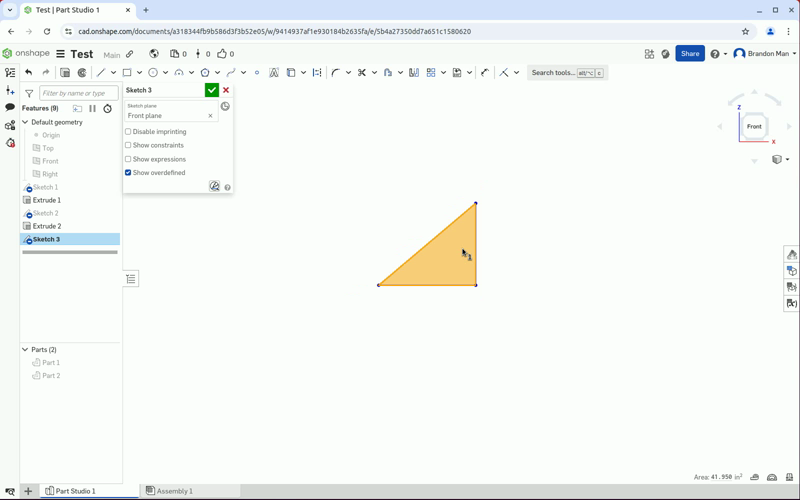
scroll(-6)
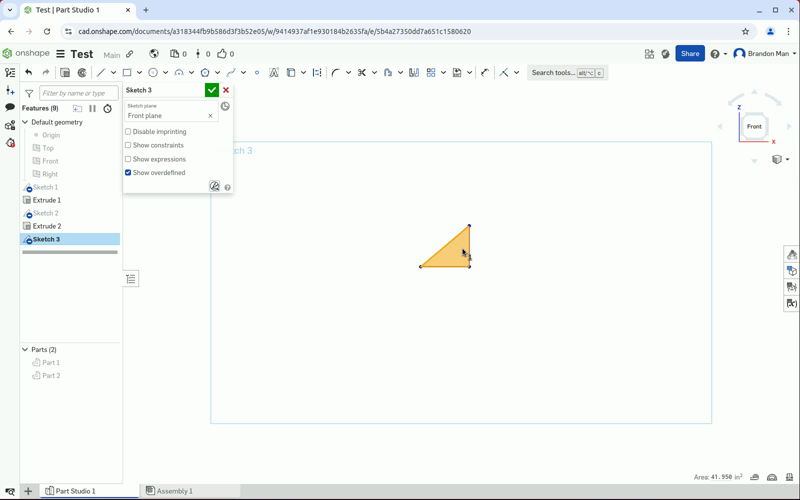
mouse_move(73, 352)
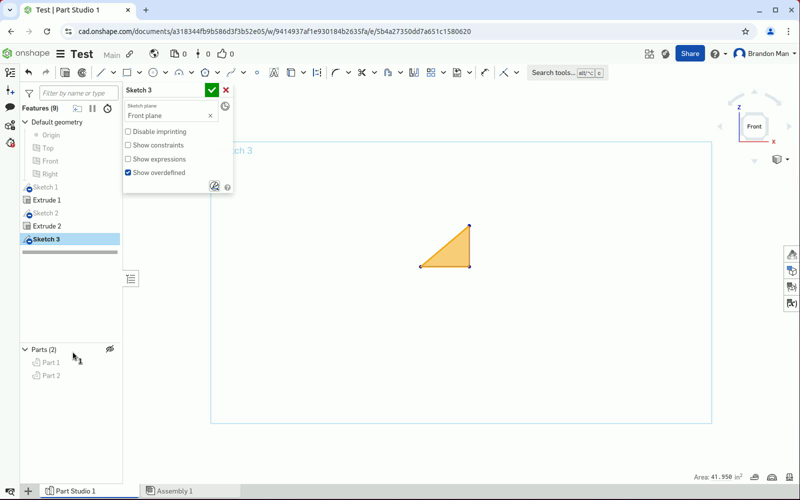
key(shift+y)
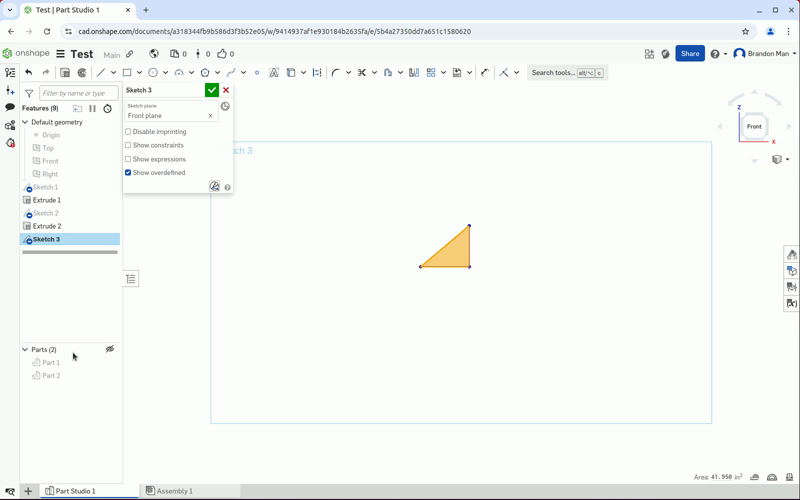
key(shift+e)
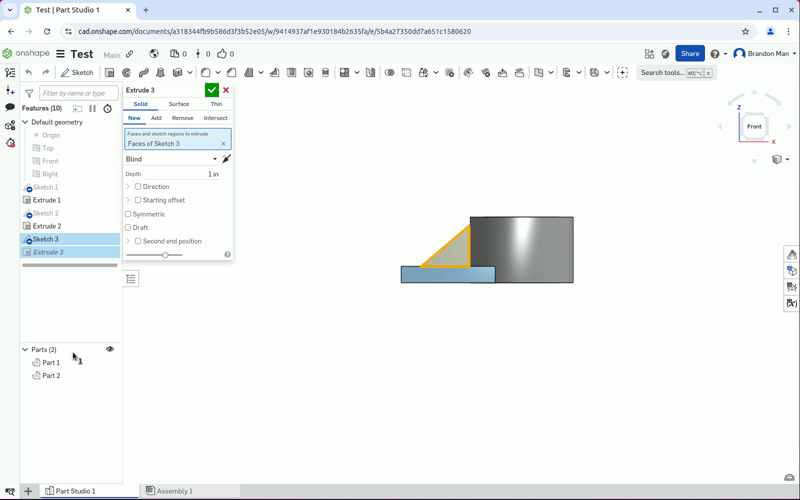
mouse_move(143, 106)
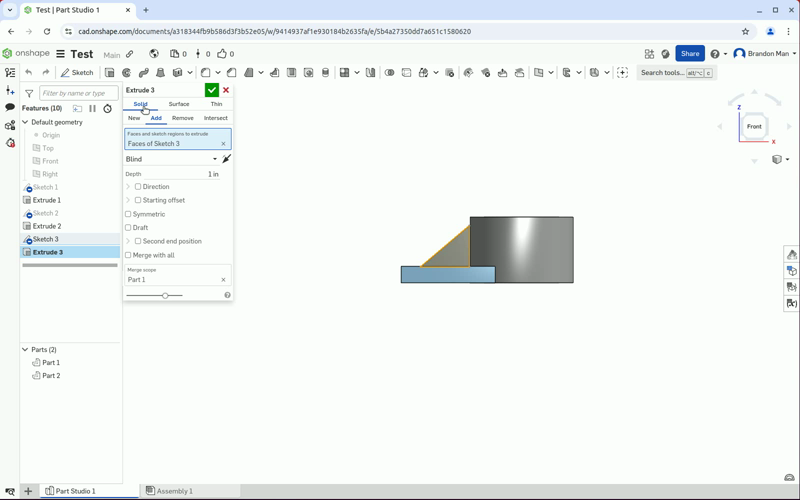
click(143, 106)
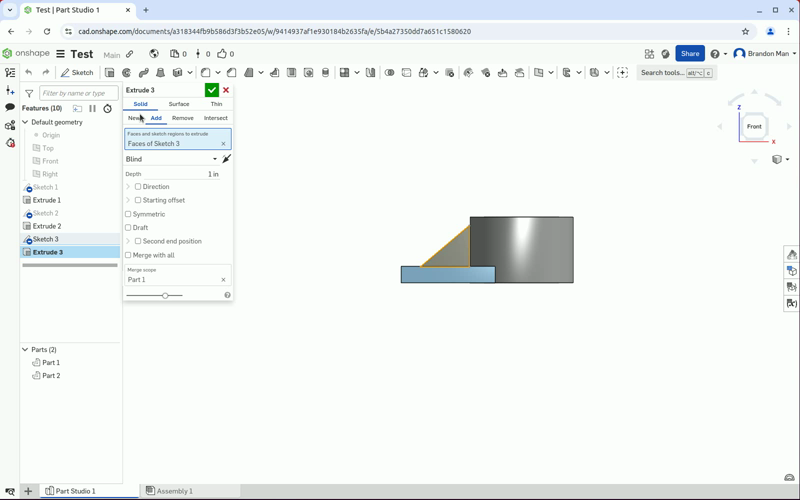
mouse_move(137, 120)
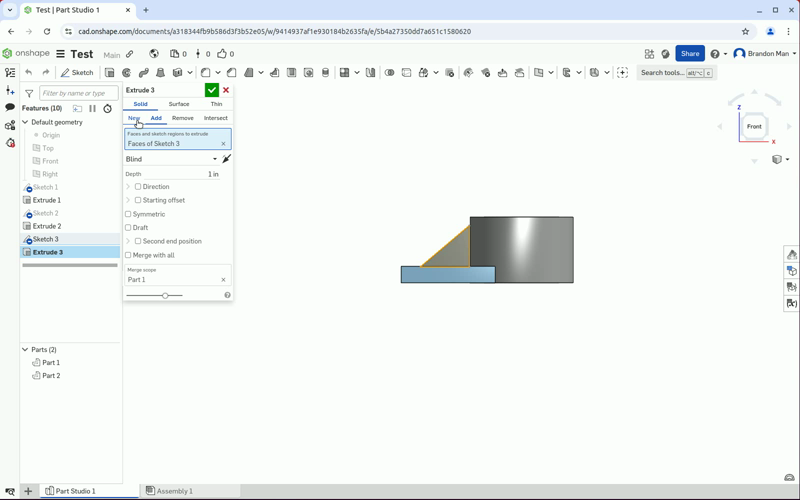
click(137, 120)
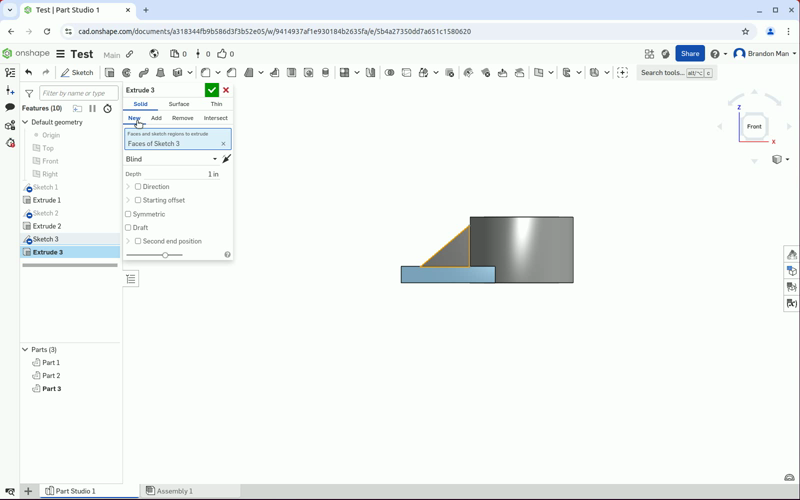
key(tab, 4)
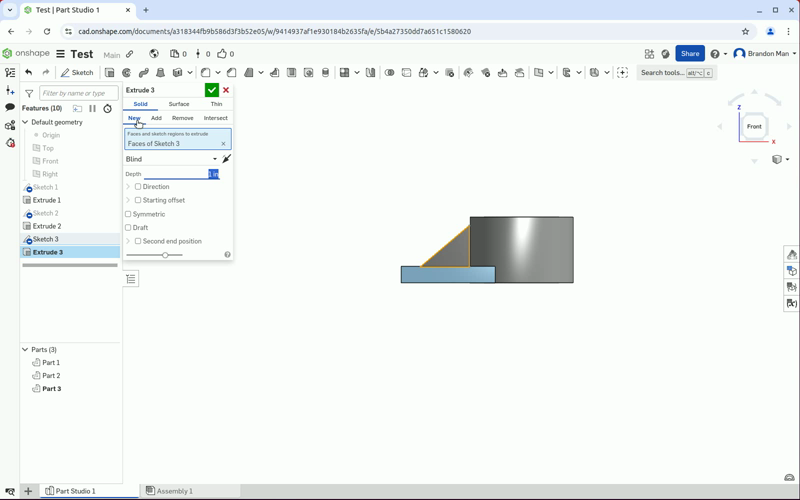
text(6.74)
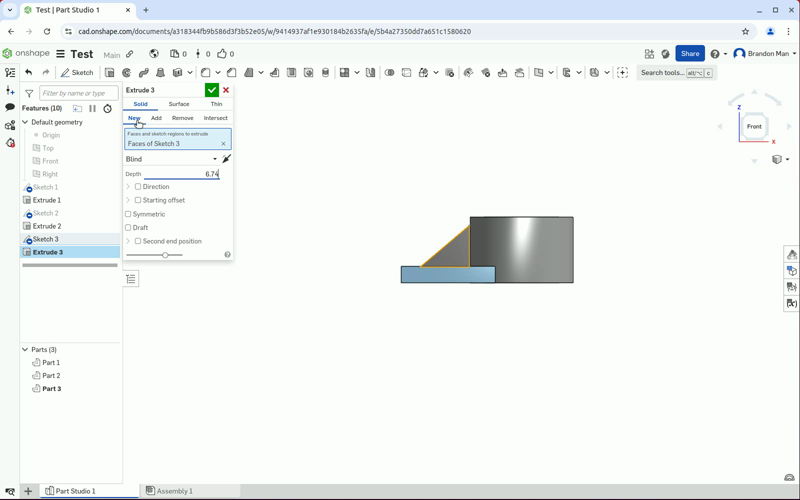
key(tab, 3)
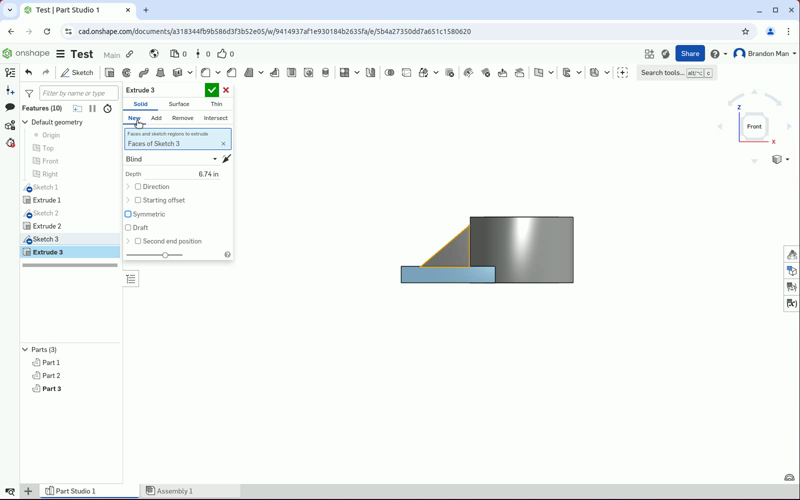
key(space)
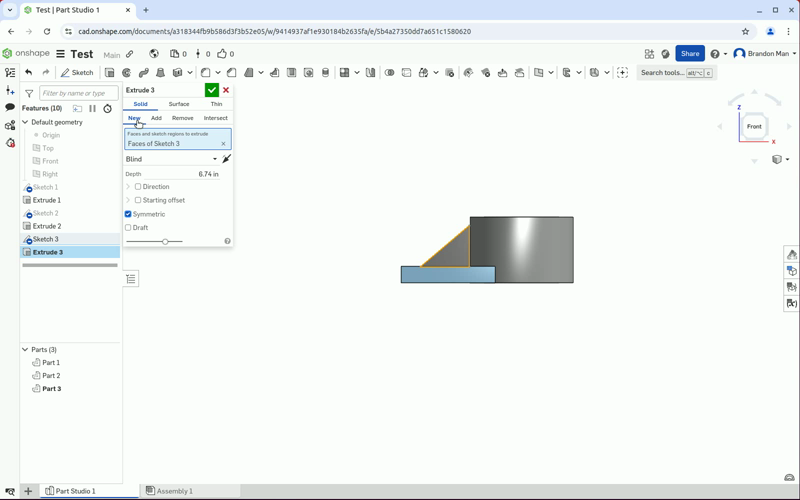
key(enter)
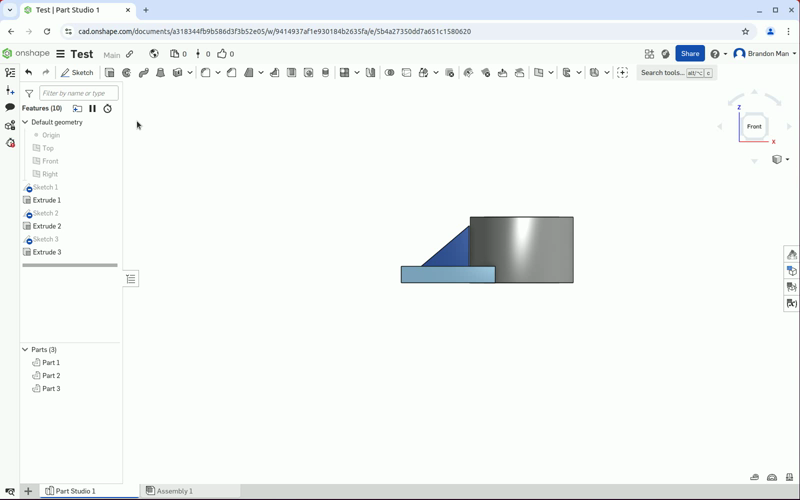
key(shift+h)
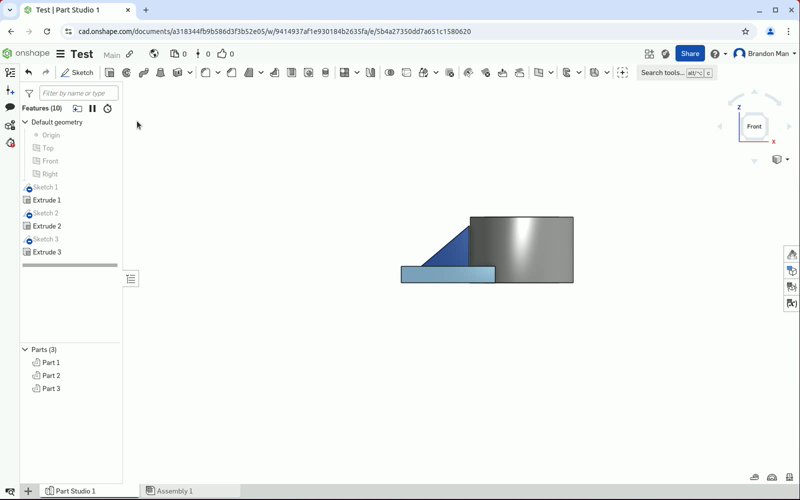
key(shift+h)
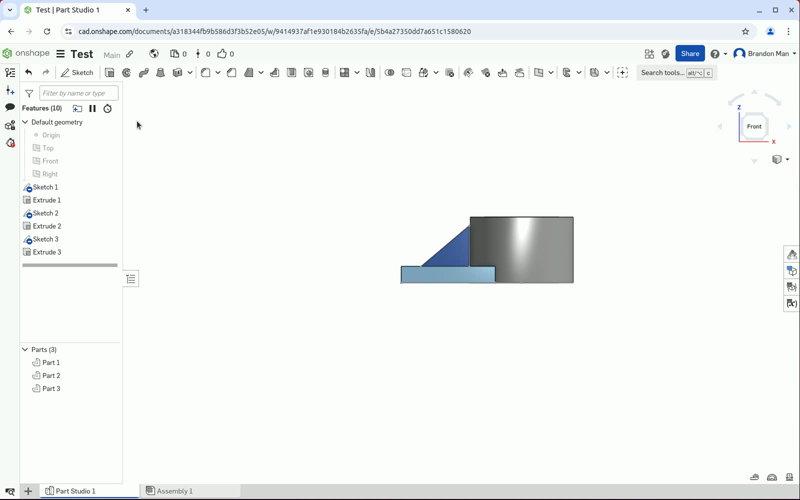
key(shift+7)
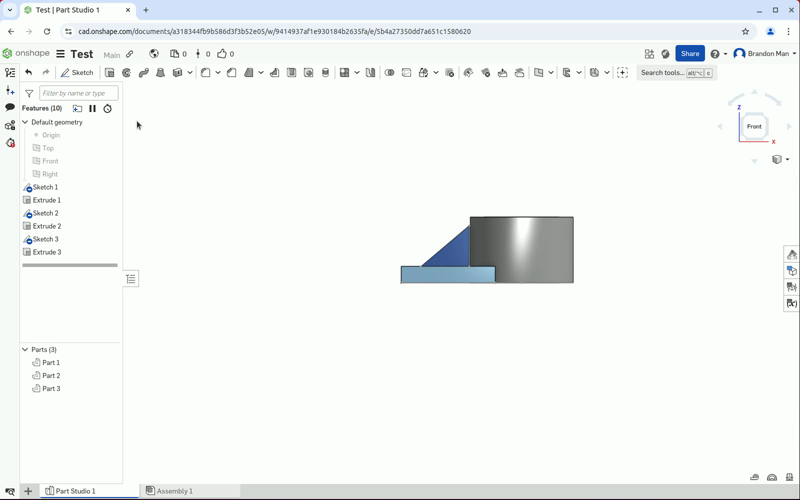
key(left, 2)
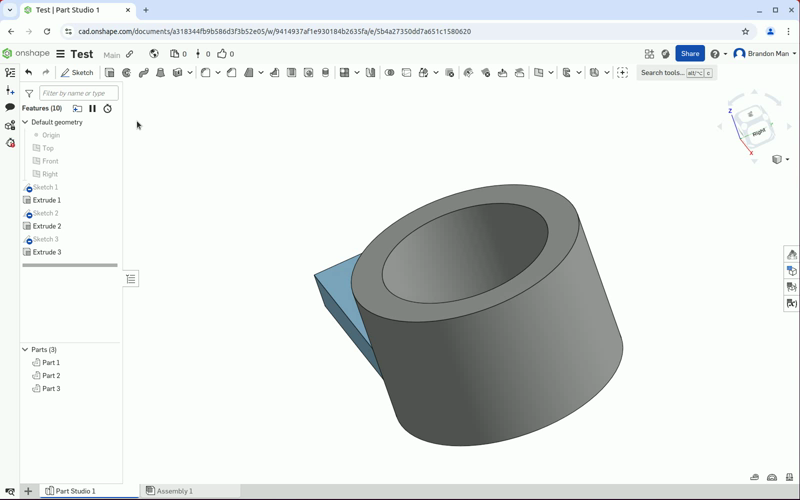
key(down, 2)
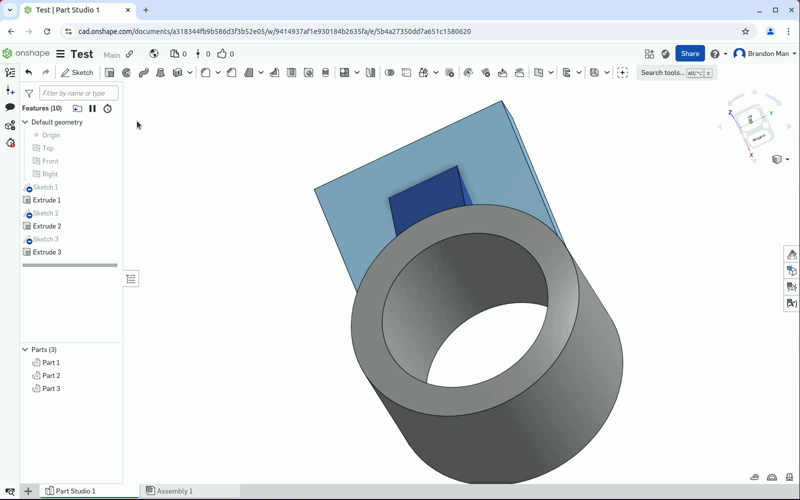
key(up, 2)
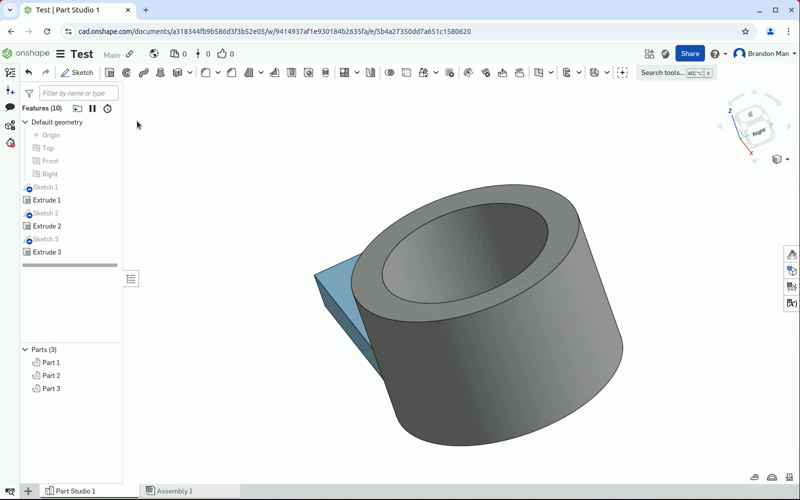
key(right, 2)
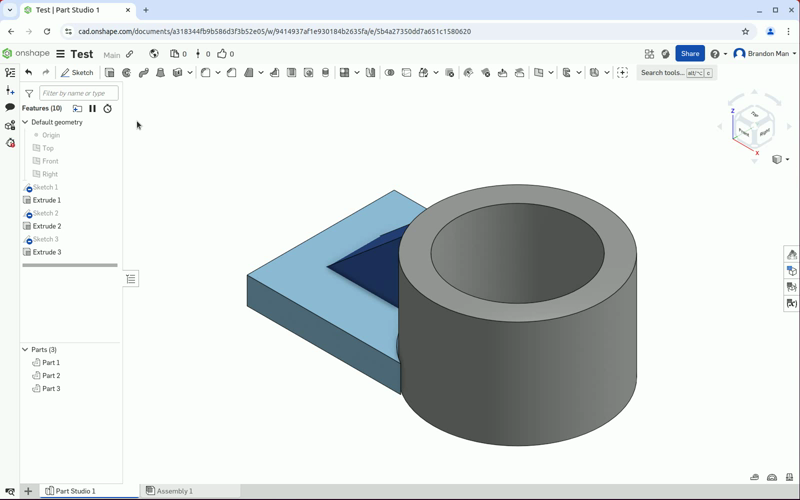
mouse_move(73, 189)
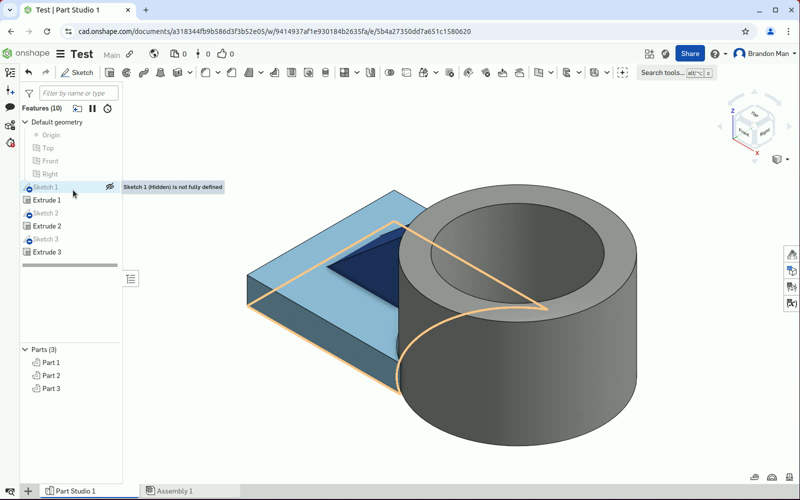
click(73, 189)